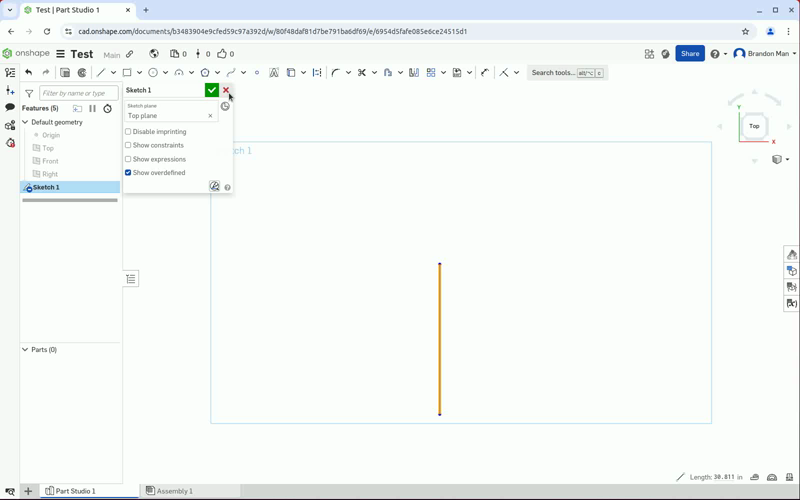
key(shift+h)
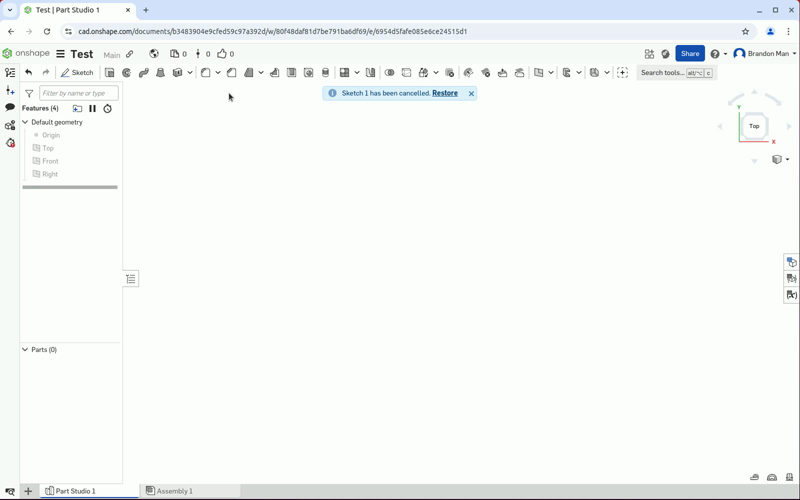
mouse_move(73, 352)
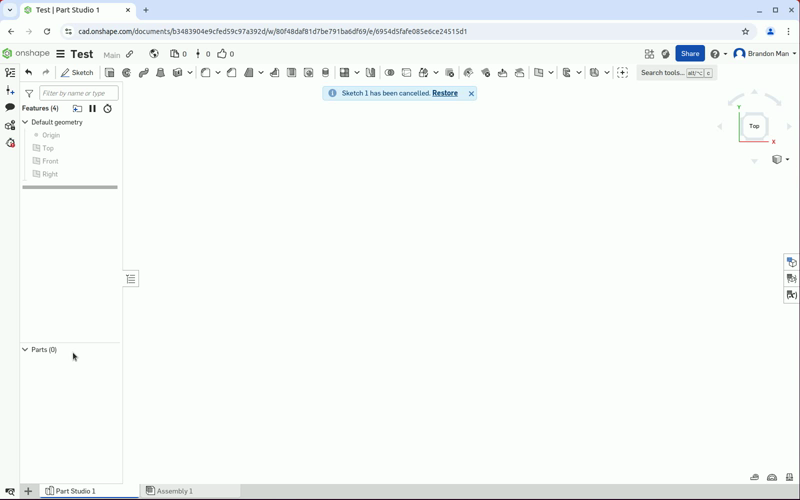
key(y)
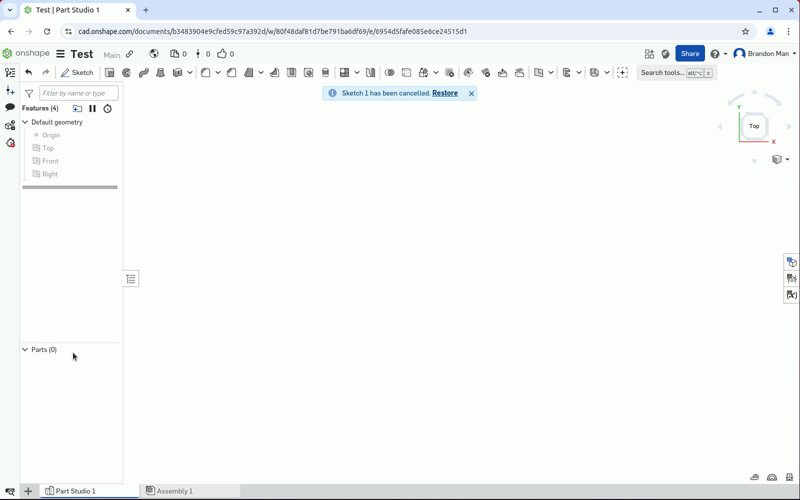
key(shift+p)
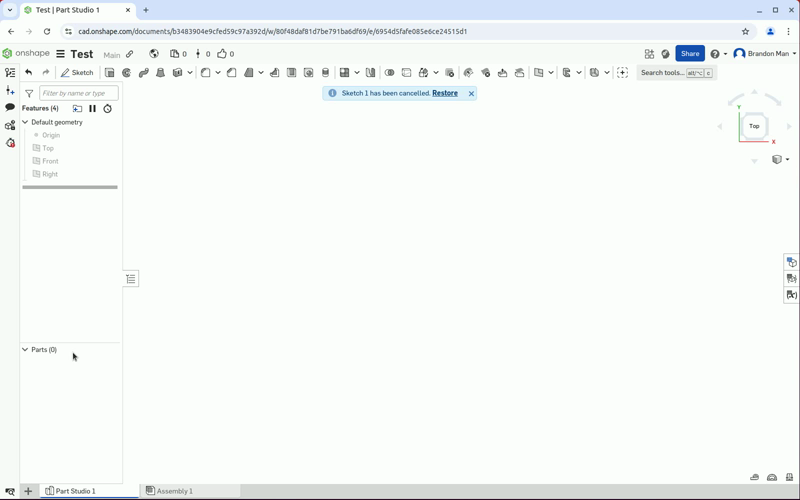
key(space)
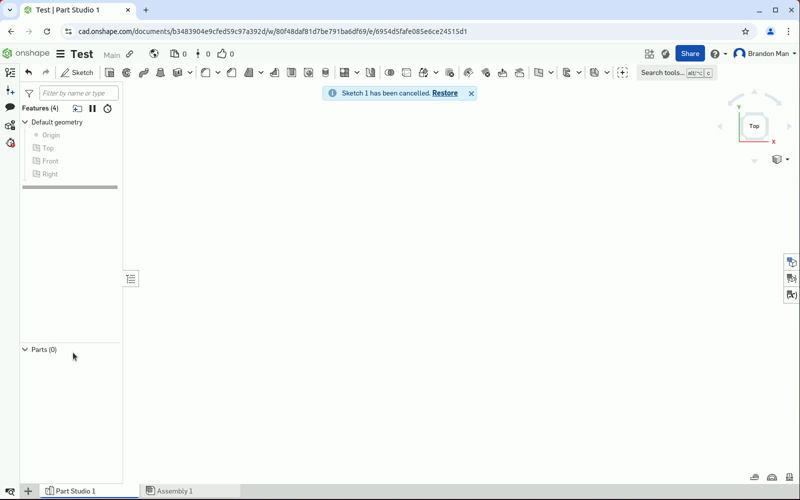
key_down(shift)
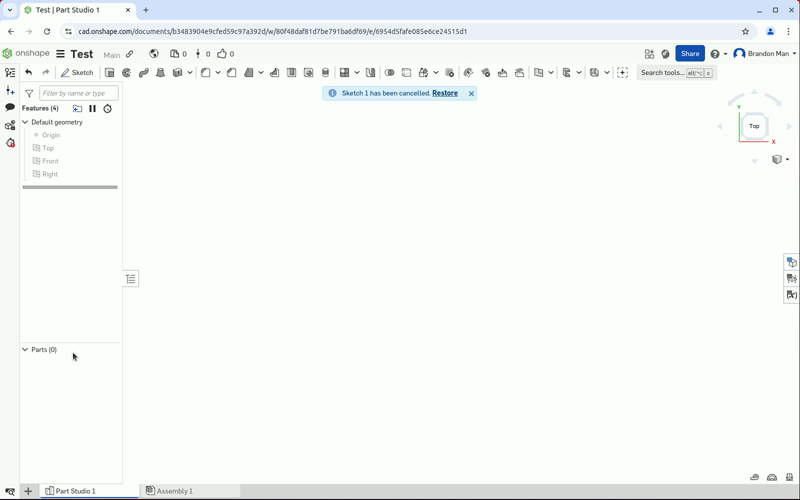
key(up)
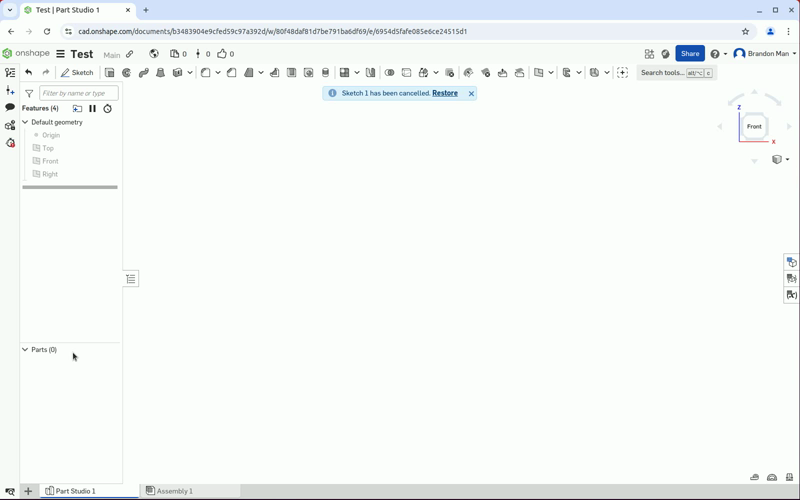
key_up(shift)
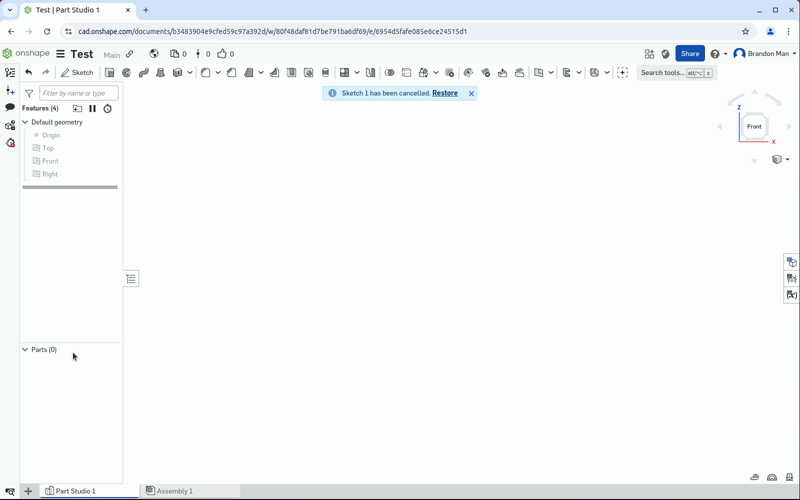
mouse_move(73, 352)
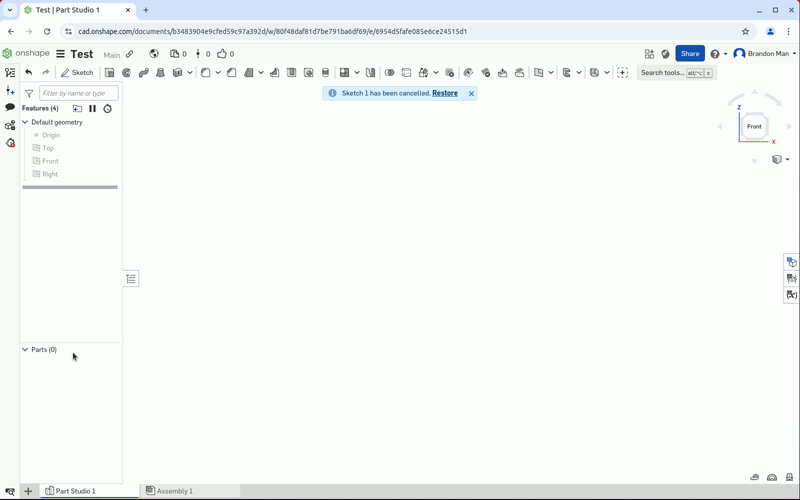
key(shift+y)
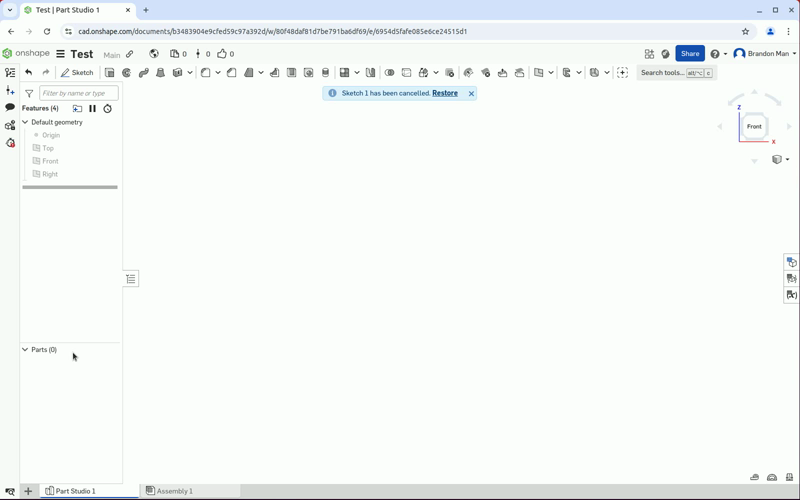
key(shift+s)
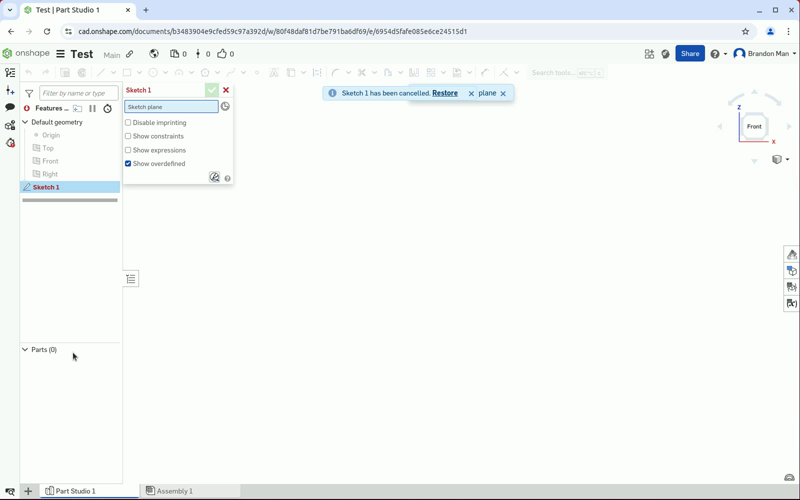
mouse_move(73, 163)
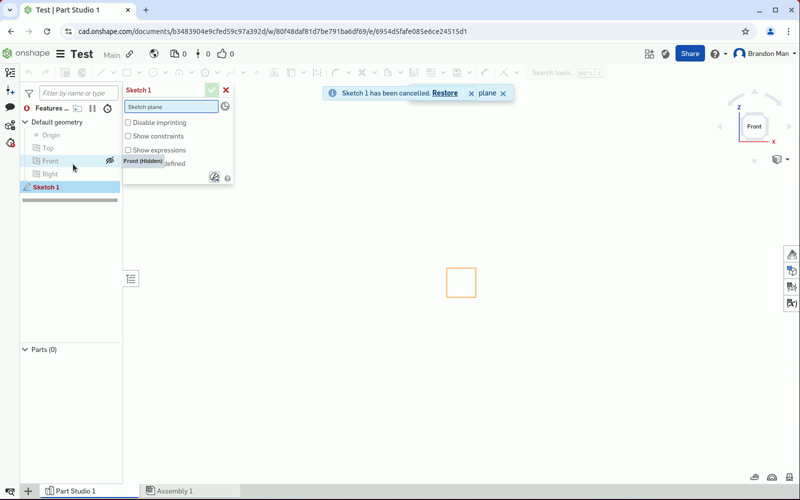
click(73, 163)
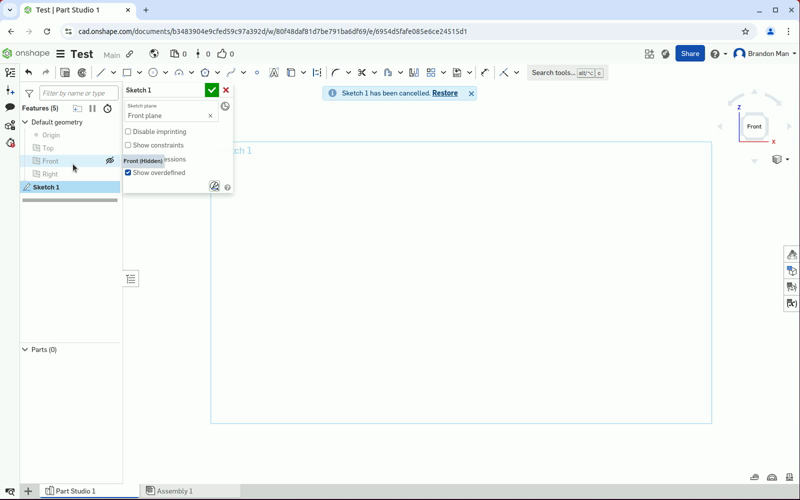
mouse_move(73, 352)
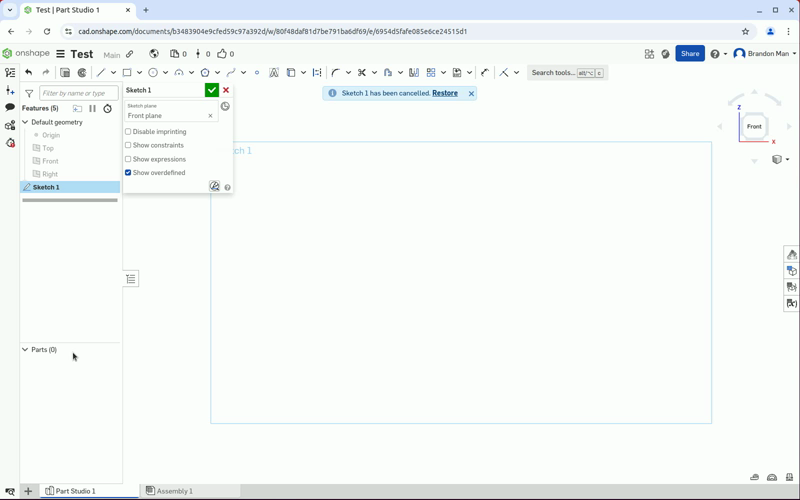
key(y)
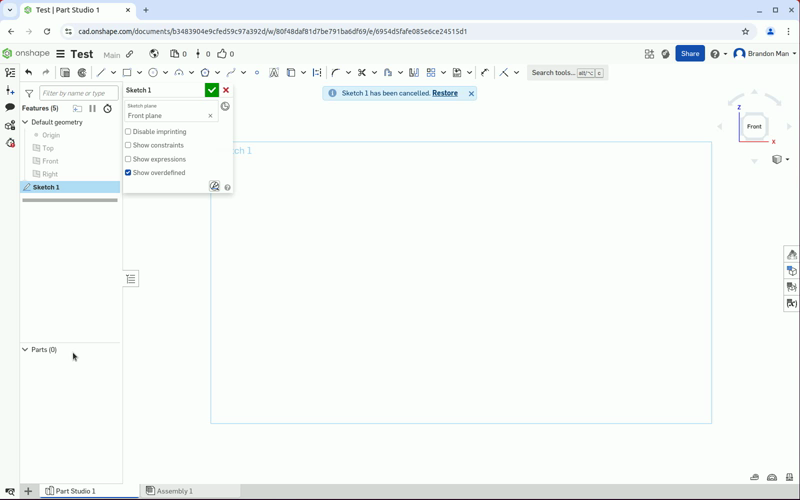
key(l)
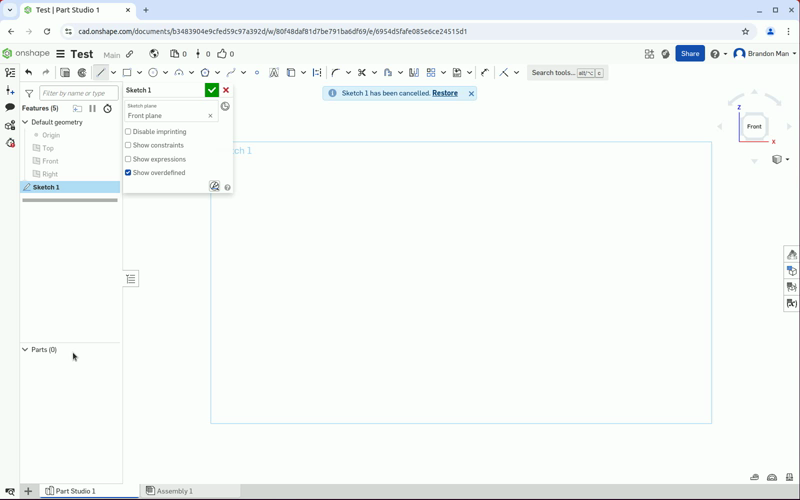
key_down(shift)
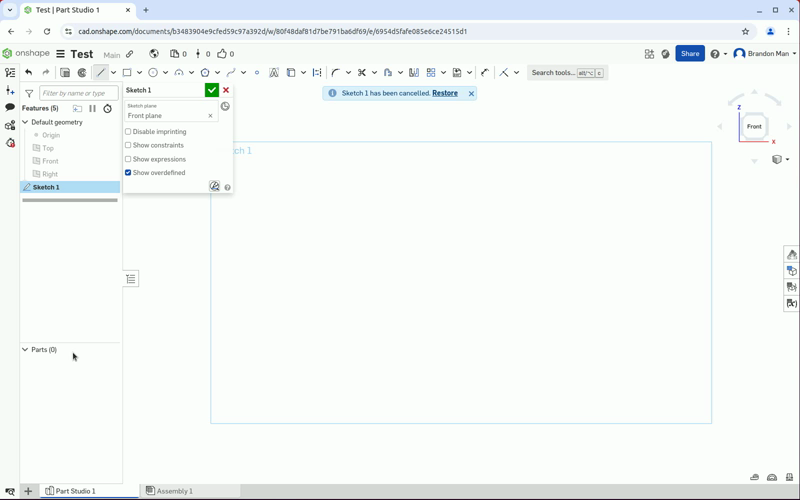
mouse_move(460, 282)
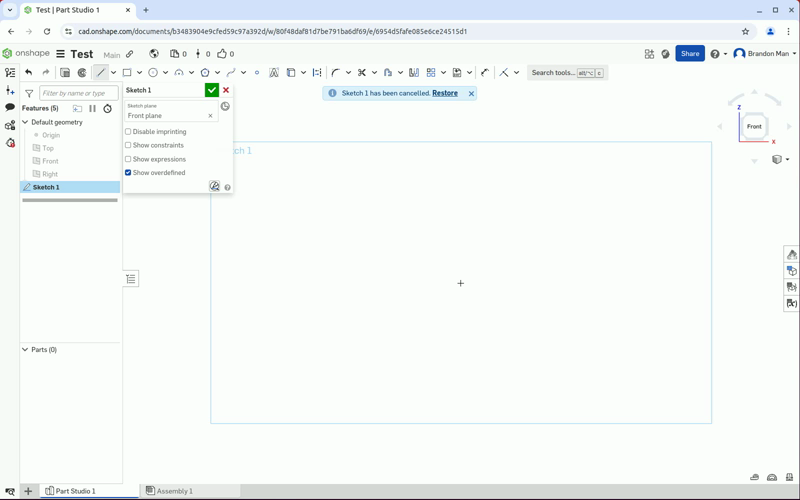
click(460, 282)
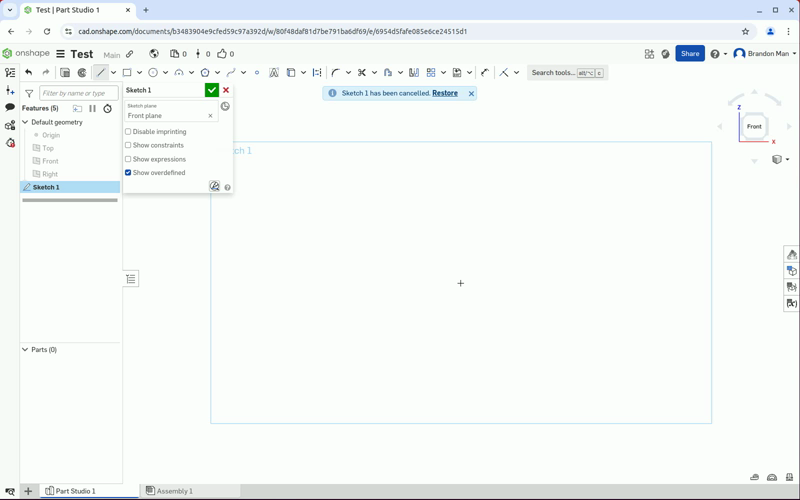
key_up(shift)
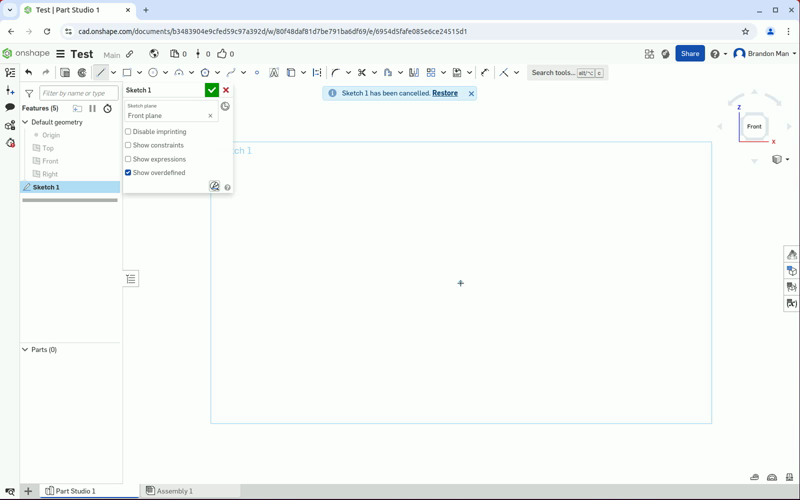
key_down(shift)
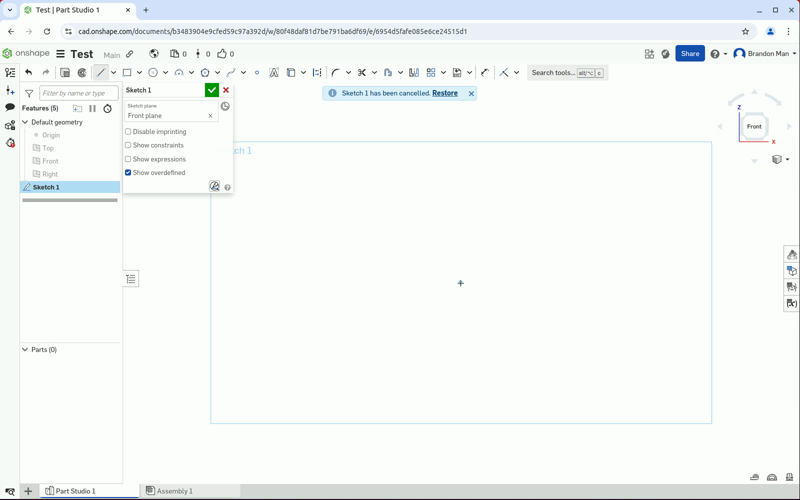
mouse_move(566, 282)
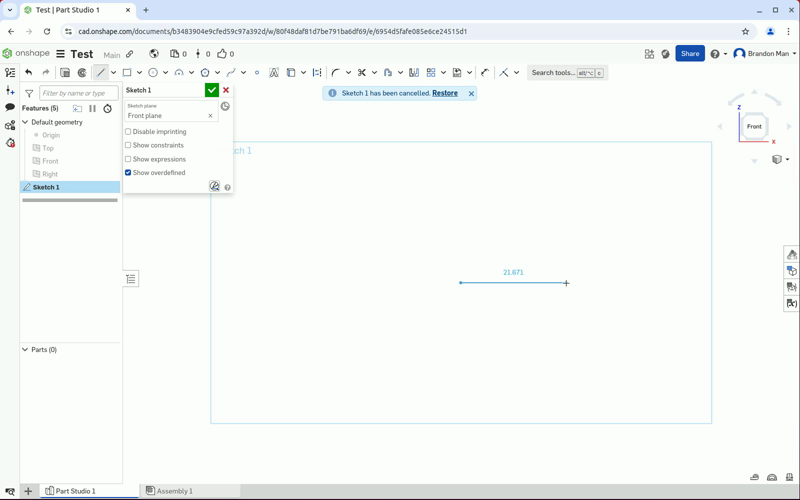
click(566, 282)
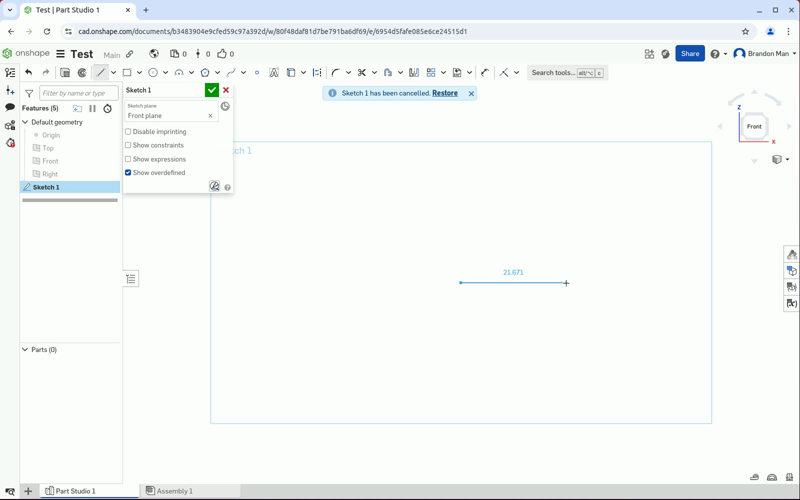
key_up(shift)
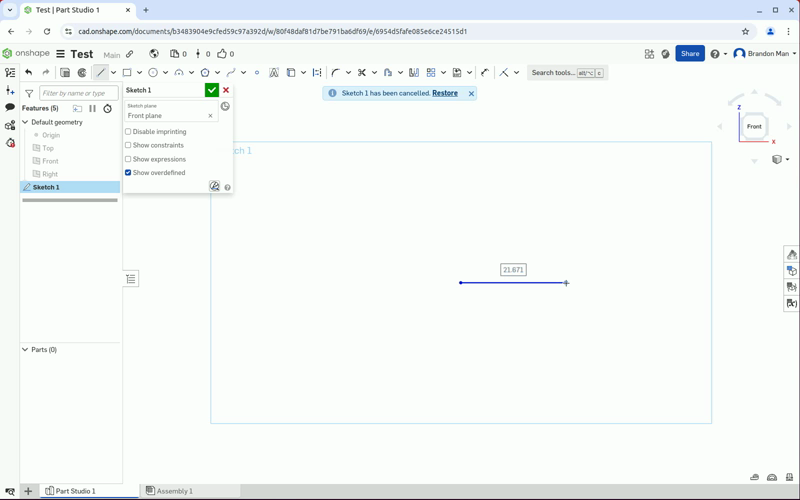
key_down(shift)
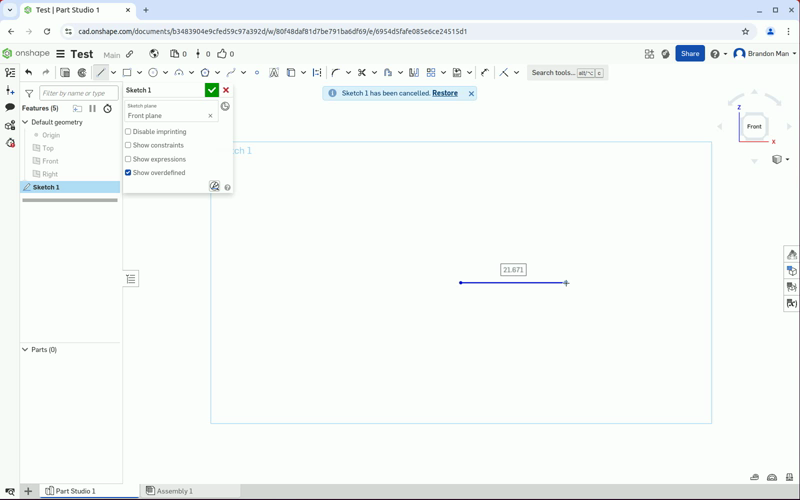
mouse_move(566, 170)
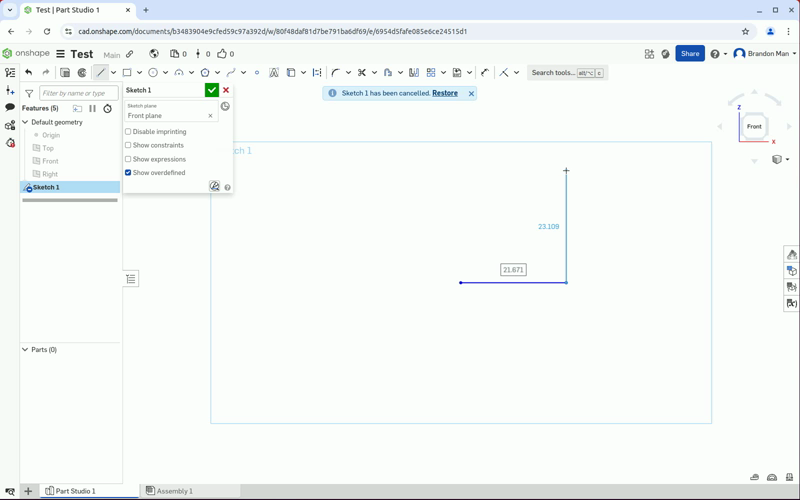
click(566, 170)
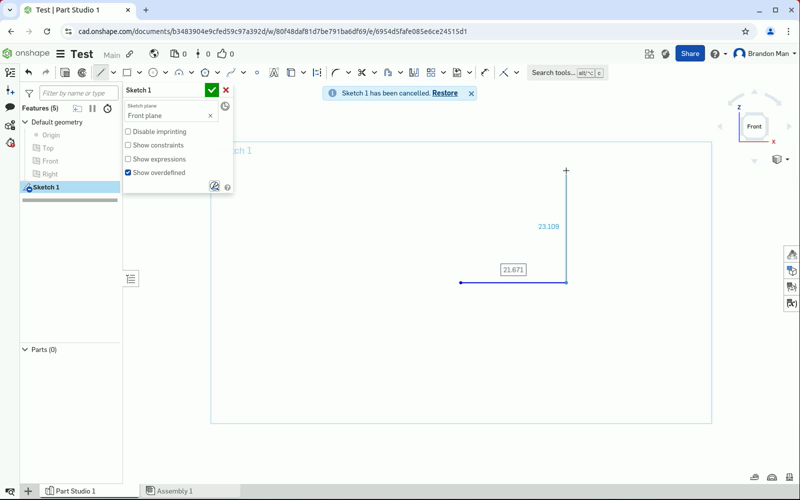
key_up(shift)
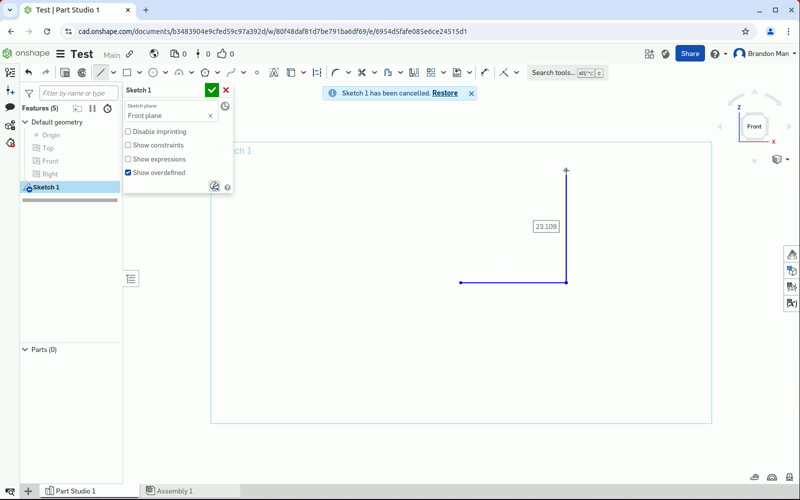
key_down(shift)
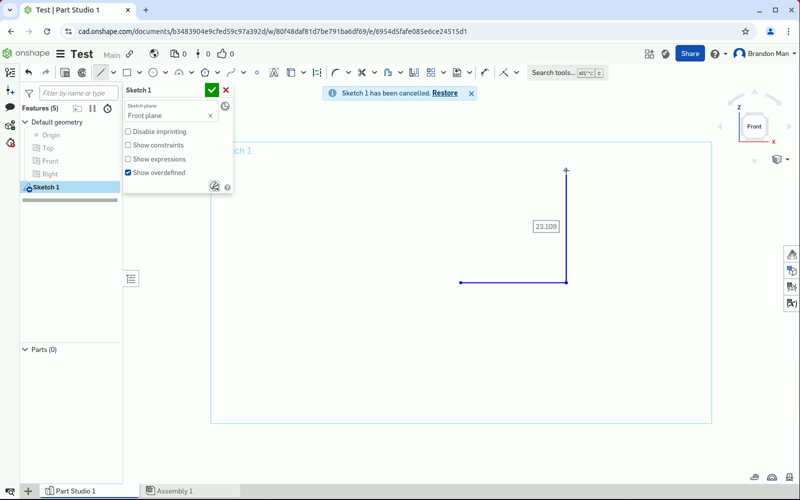
mouse_move(589, 170)
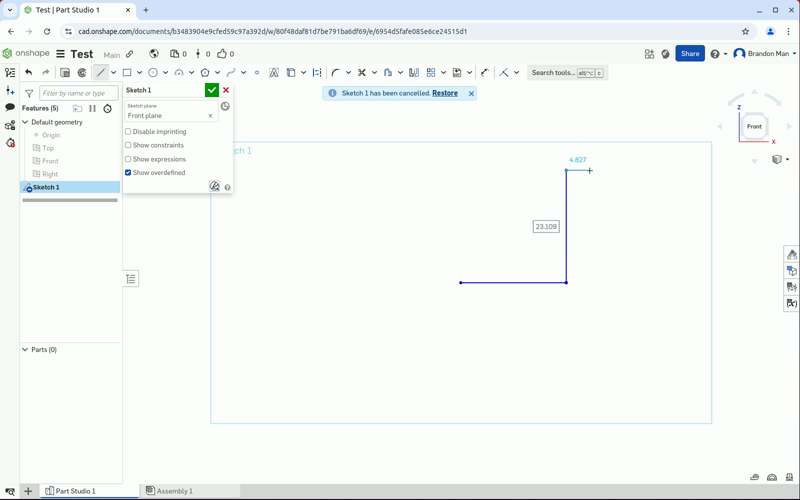
mouse_move(531, 170)
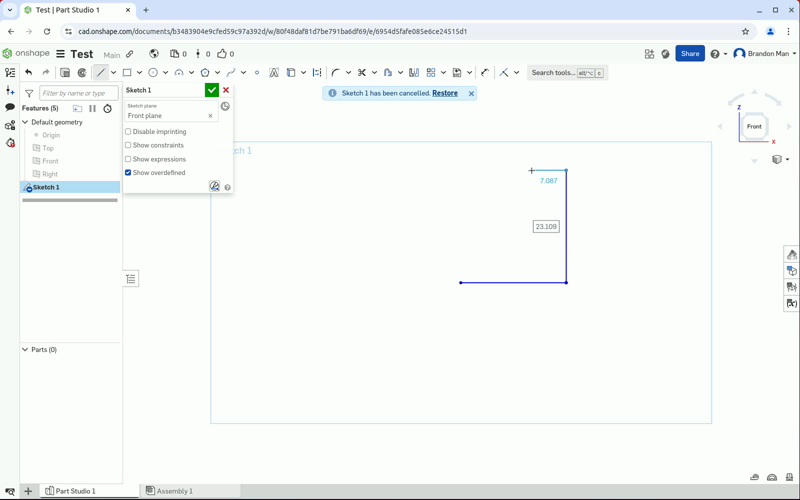
click(531, 170)
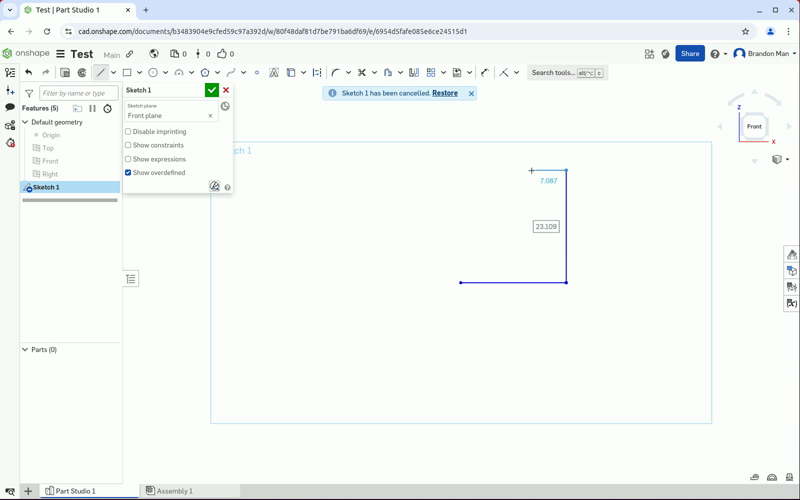
key_up(shift)
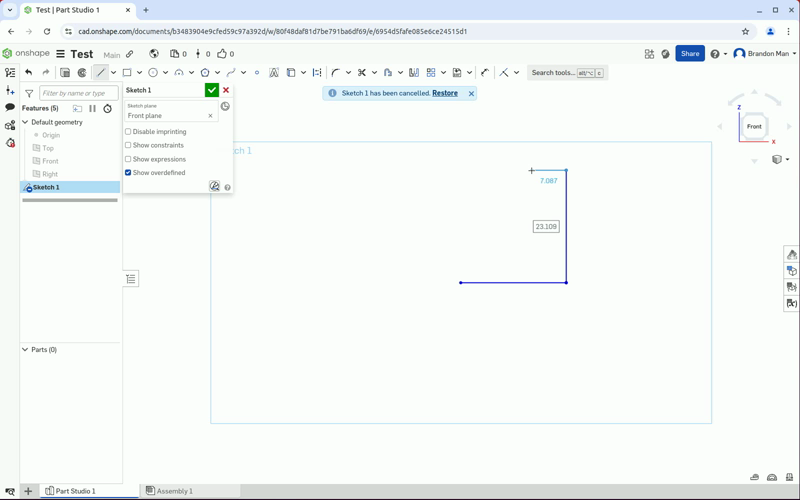
key_down(shift)
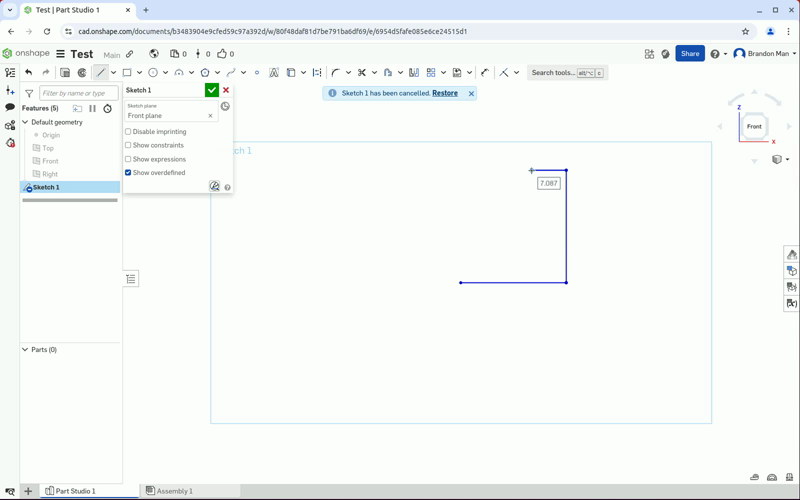
mouse_move(531, 264)
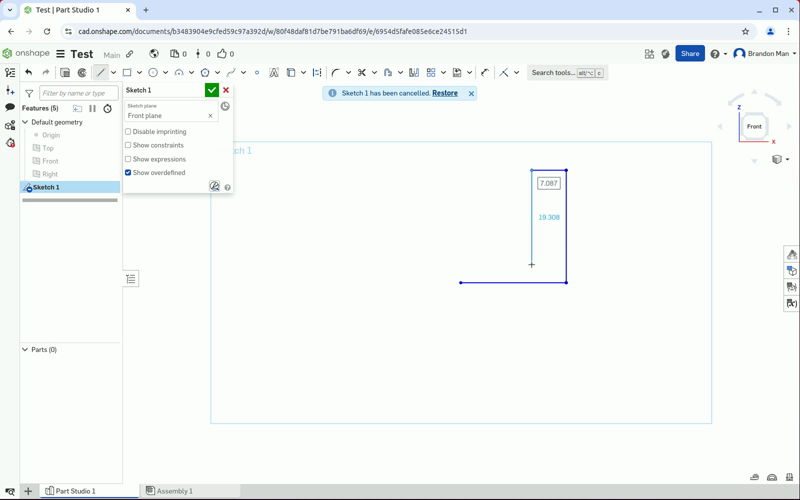
click(531, 264)
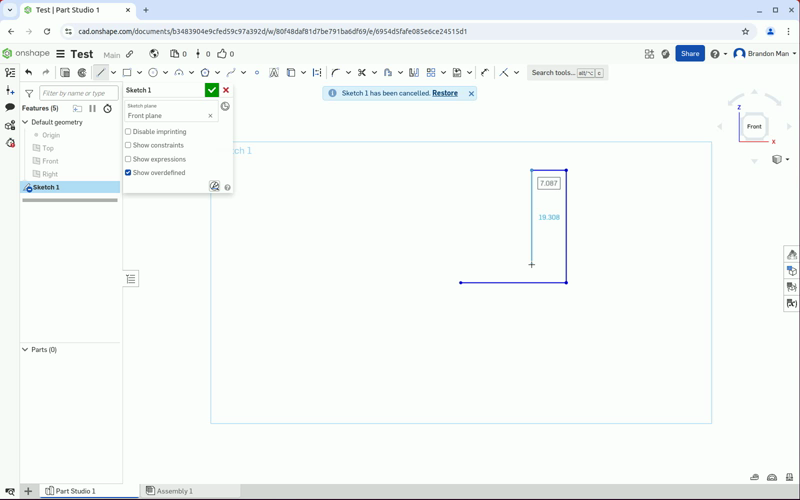
key_up(shift)
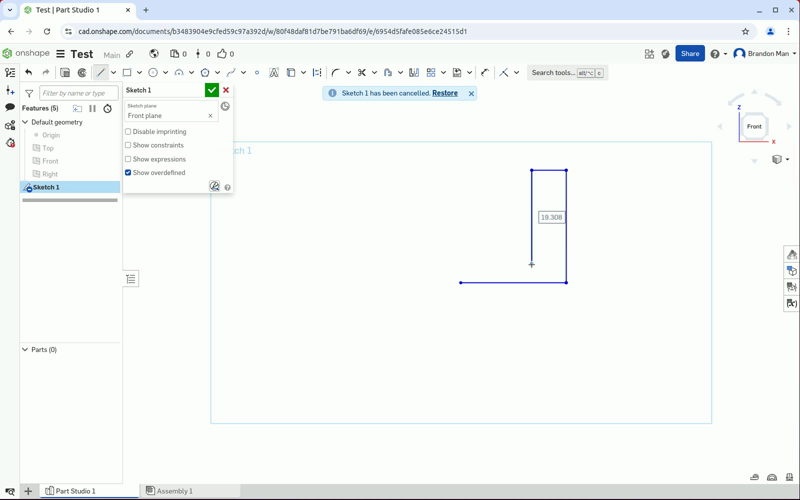
key_down(shift)
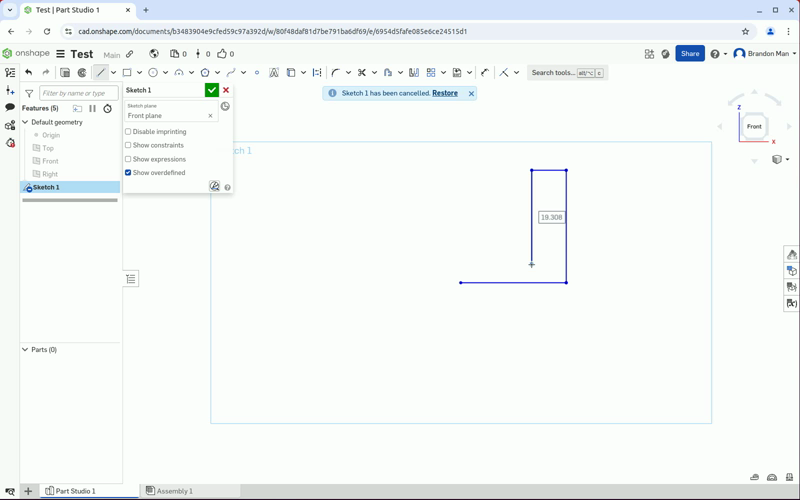
mouse_move(561, 264)
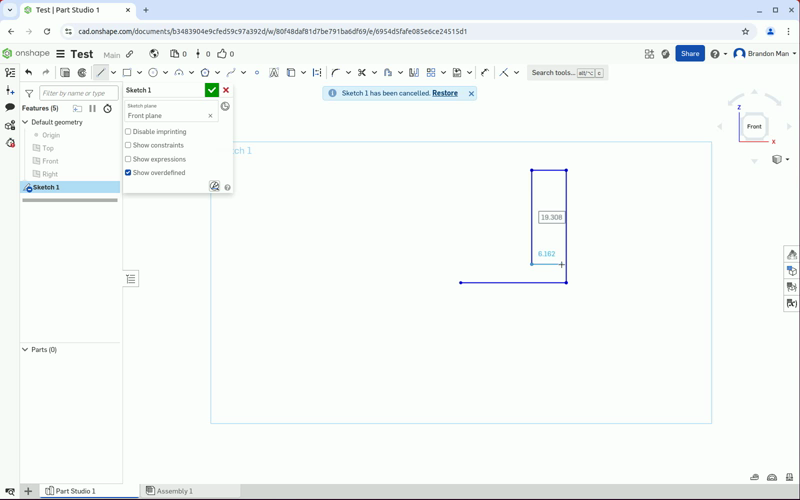
mouse_move(494, 264)
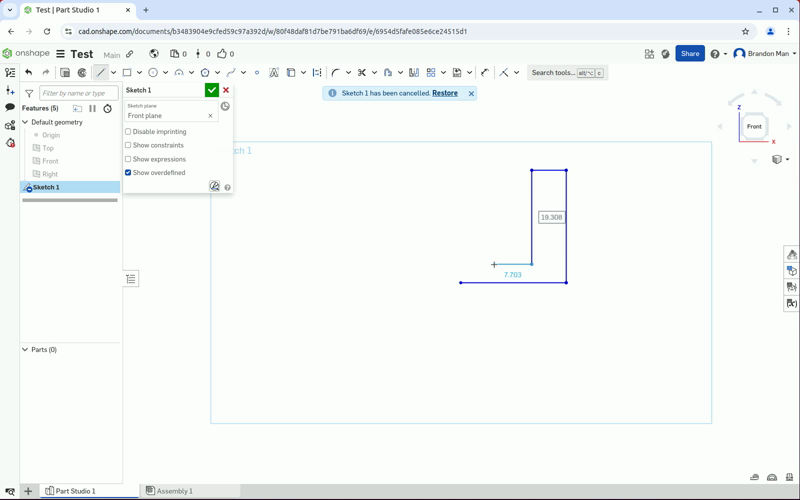
click(494, 264)
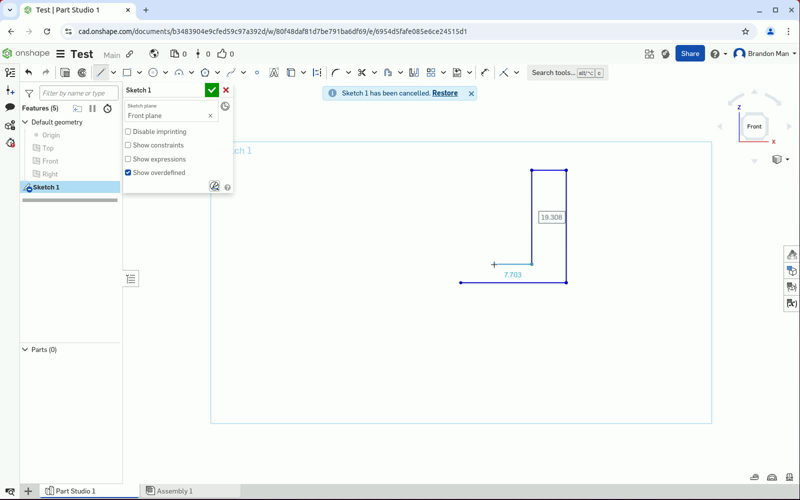
key_up(shift)
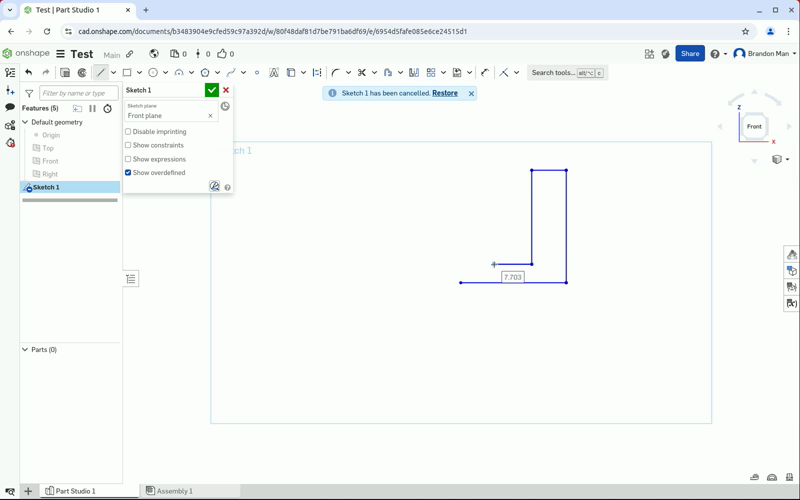
key_down(shift)
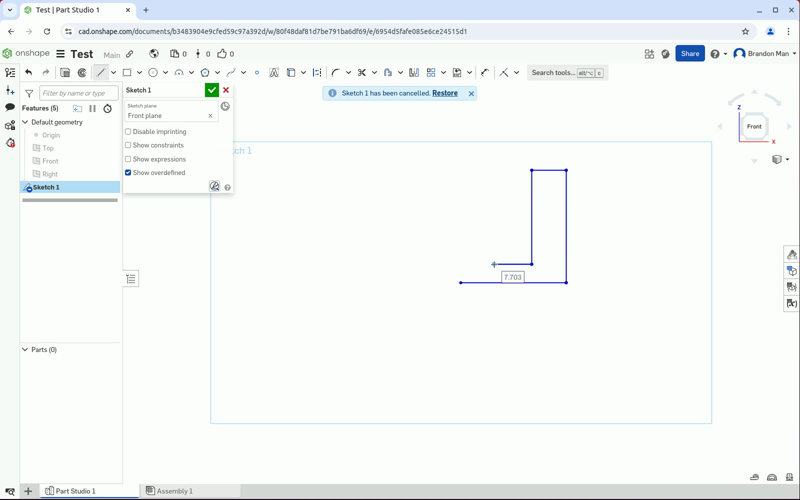
mouse_move(494, 170)
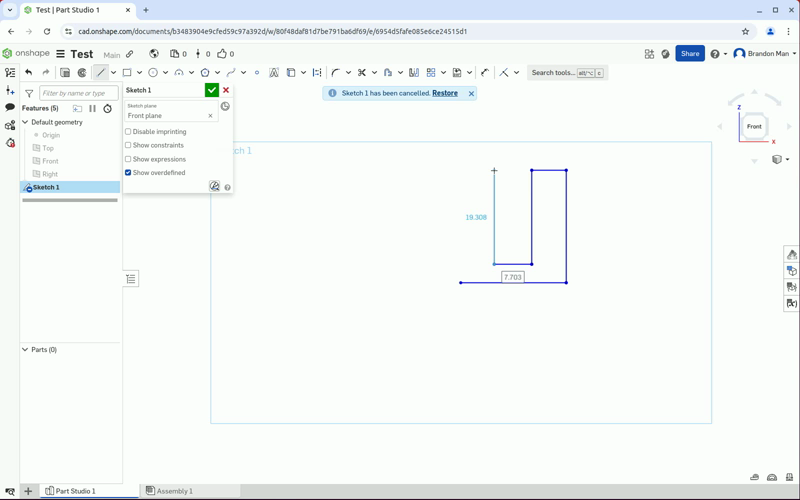
click(494, 170)
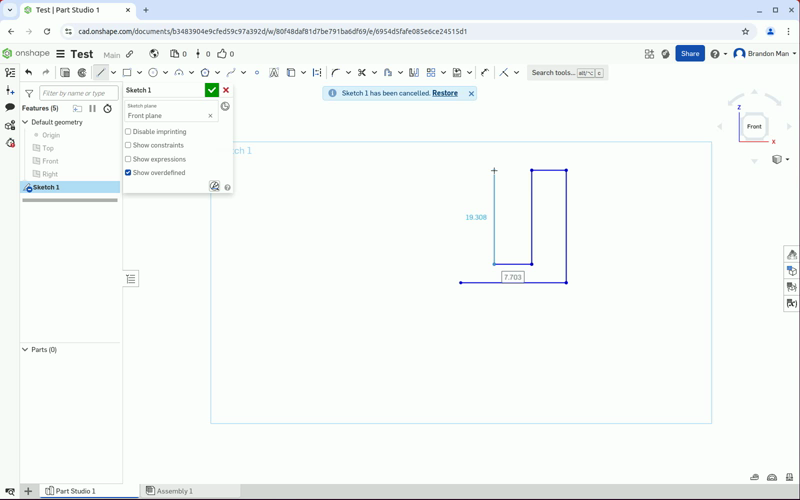
key_up(shift)
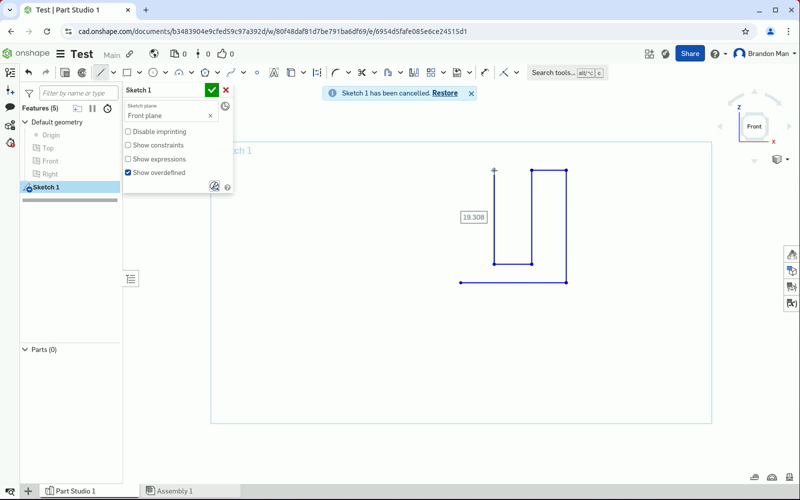
key_down(shift)
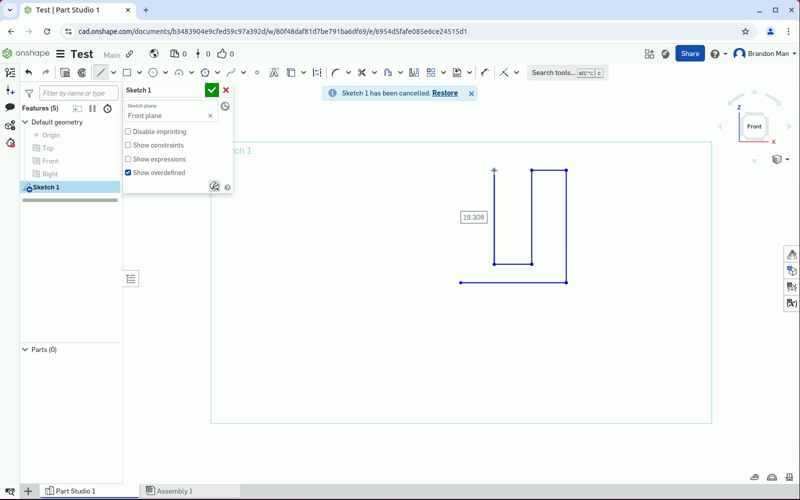
mouse_move(524, 170)
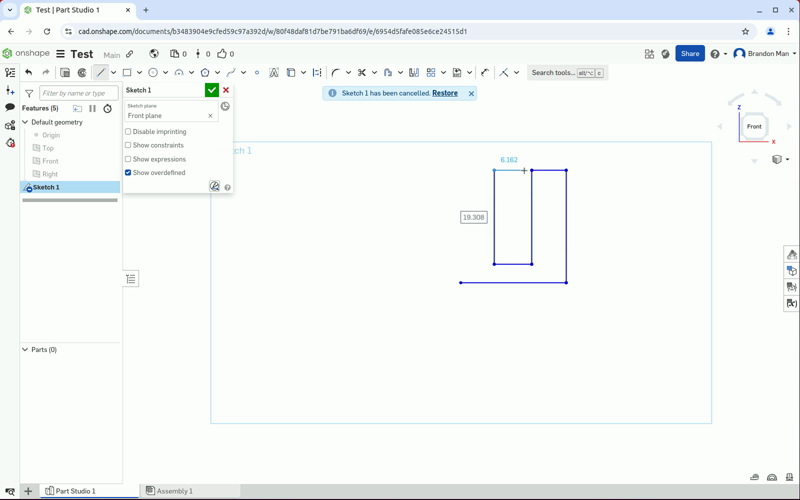
mouse_move(460, 170)
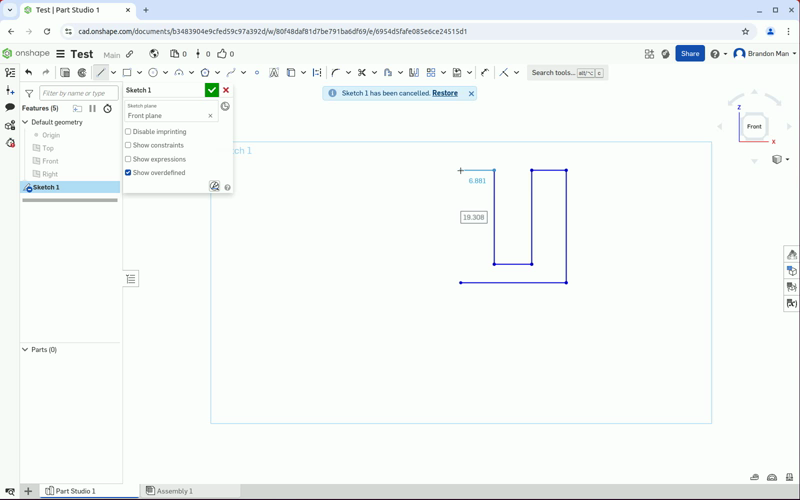
click(460, 170)
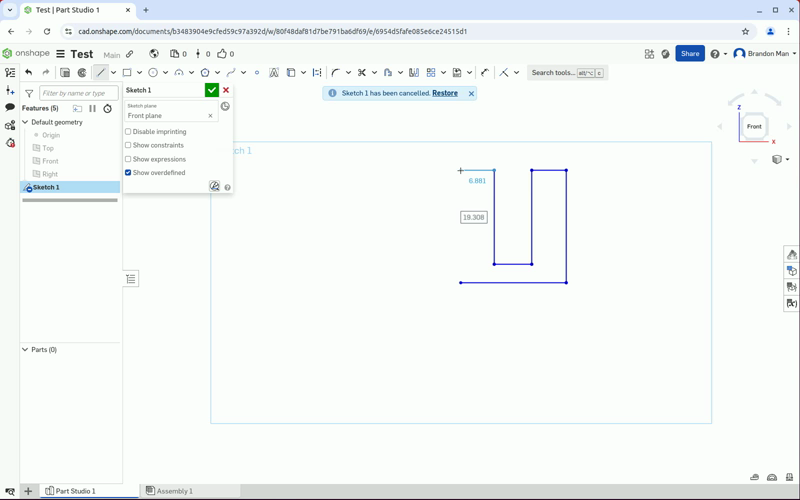
key_up(shift)
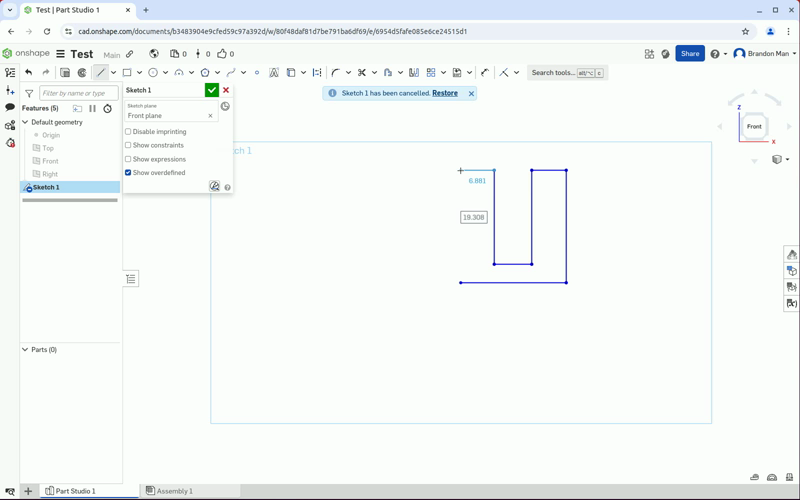
key_down(shift)
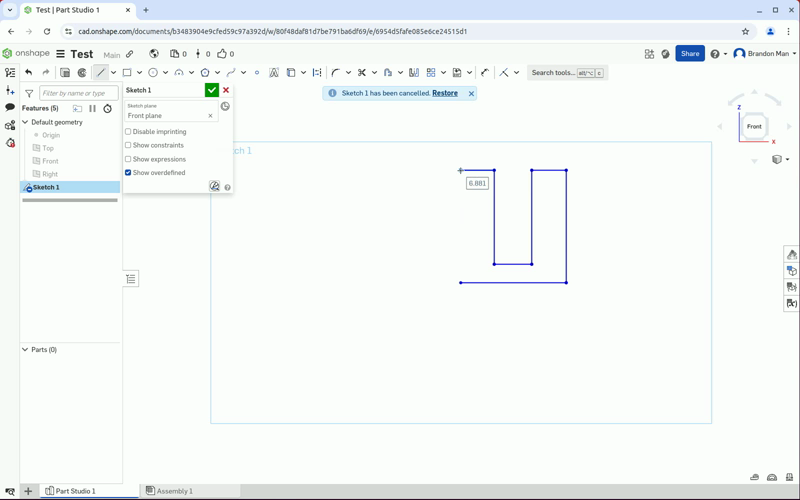
mouse_move(460, 282)
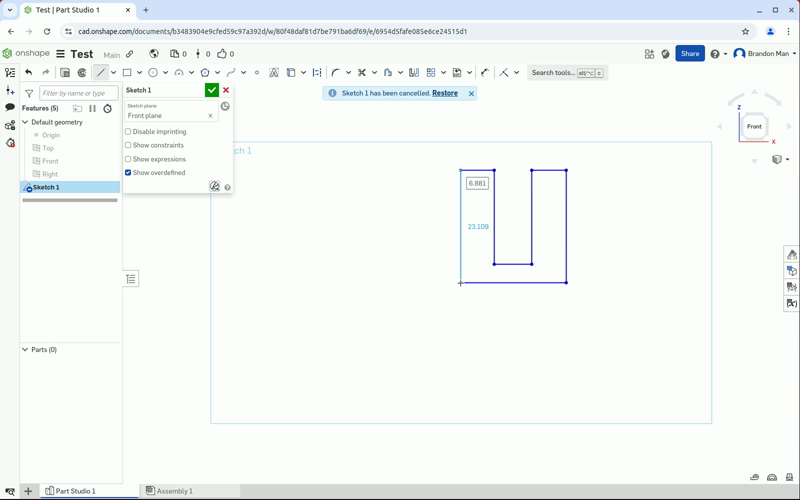
key_up(shift)
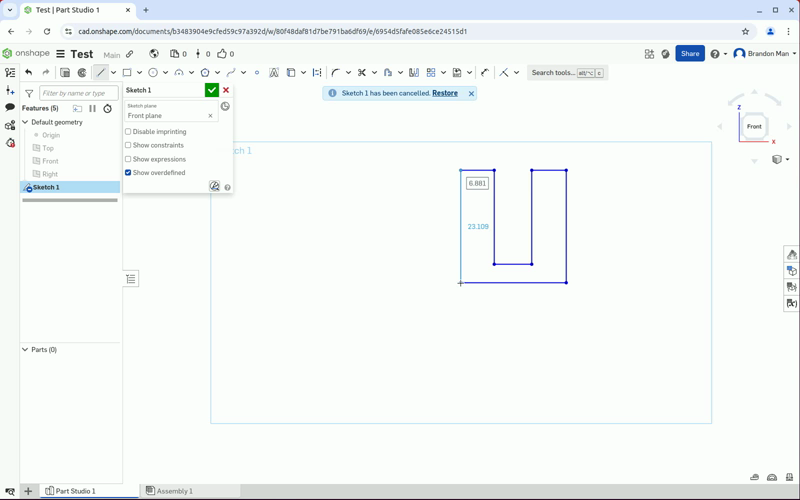
click(460, 282)
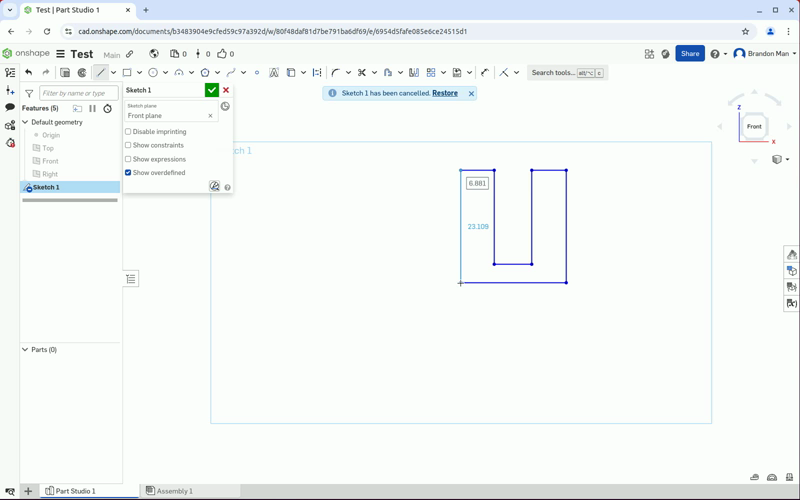
key(esc)
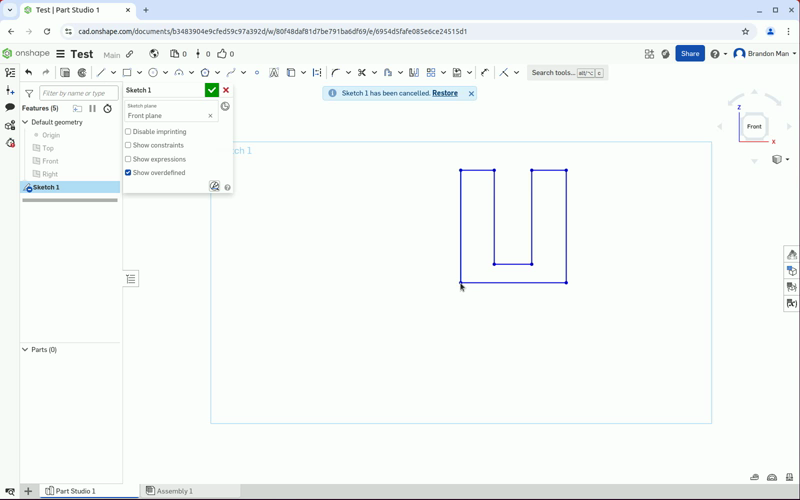
mouse_move(560, 178)
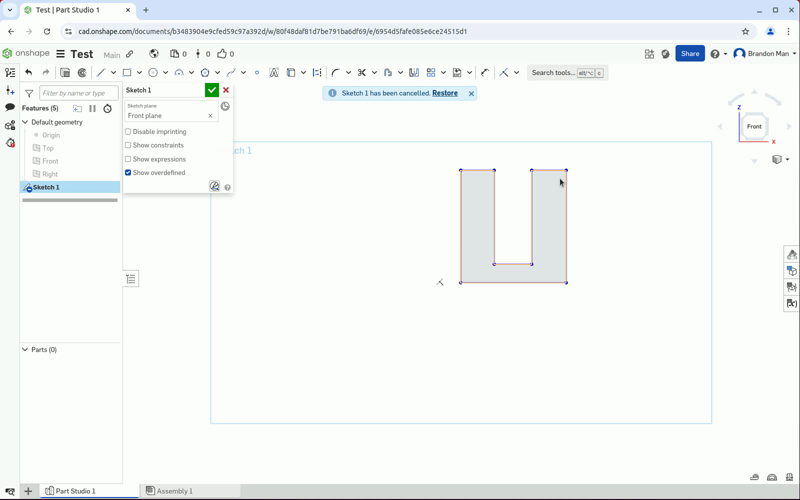
click(560, 178)
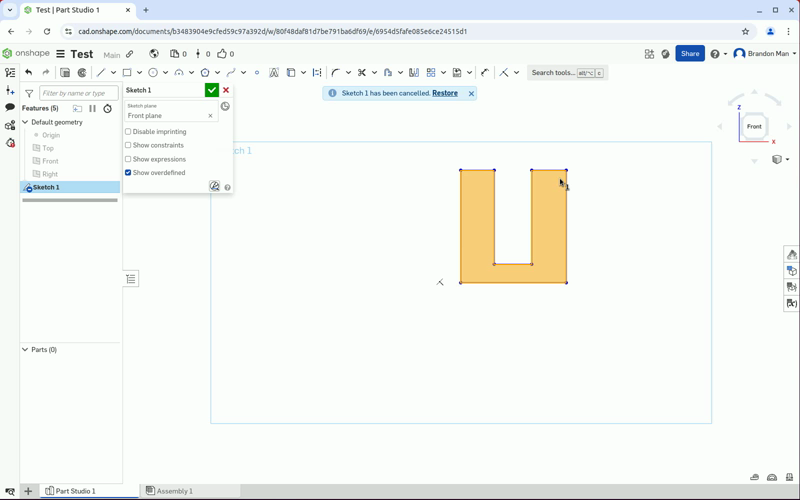
mouse_move(73, 352)
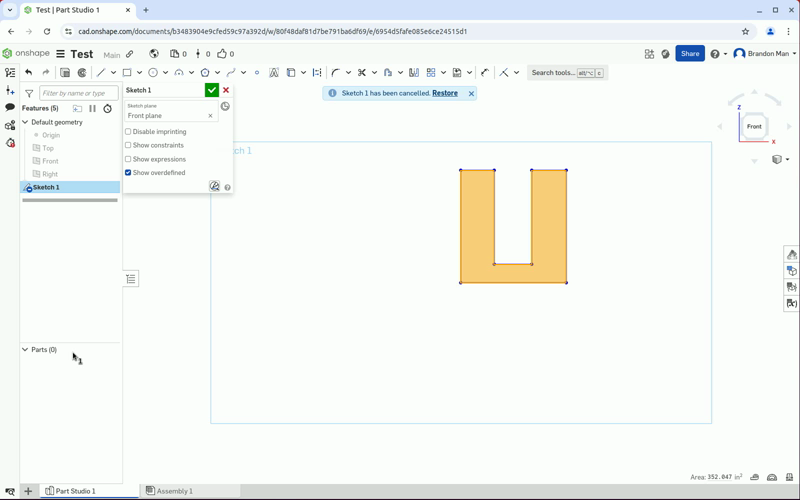
key(shift+y)
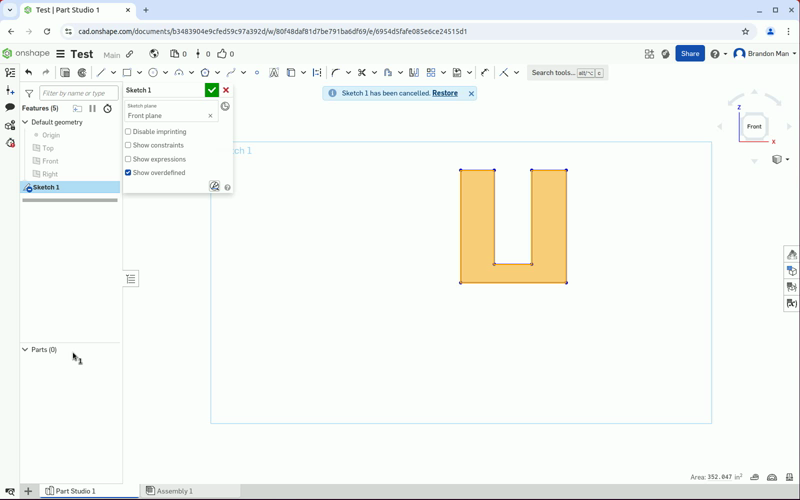
key(shift+e)
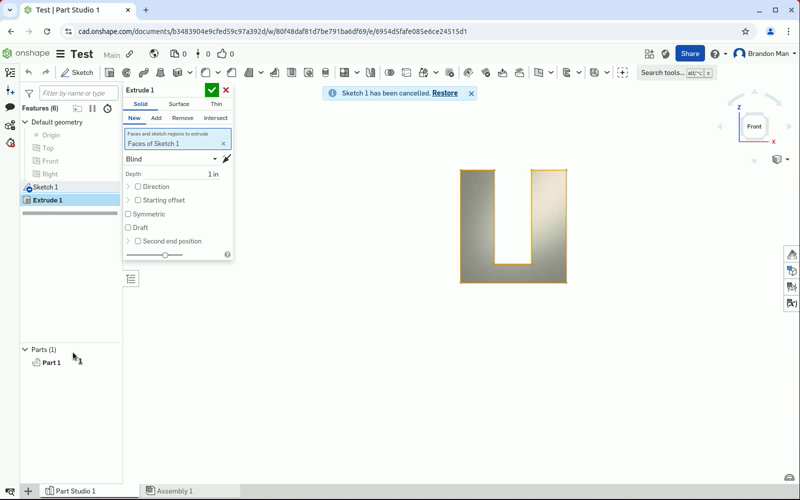
mouse_move(143, 106)
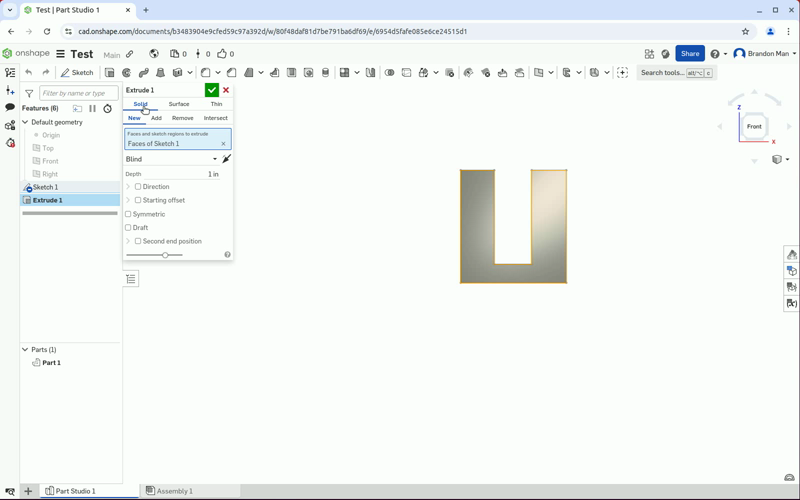
click(143, 106)
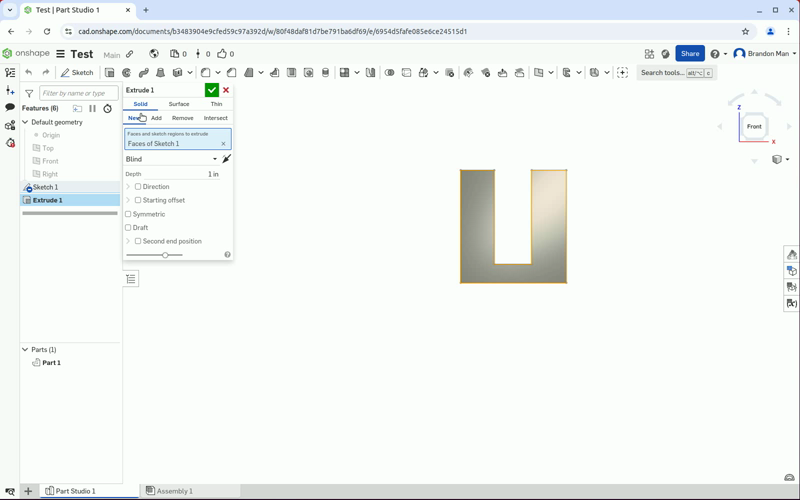
mouse_move(137, 120)
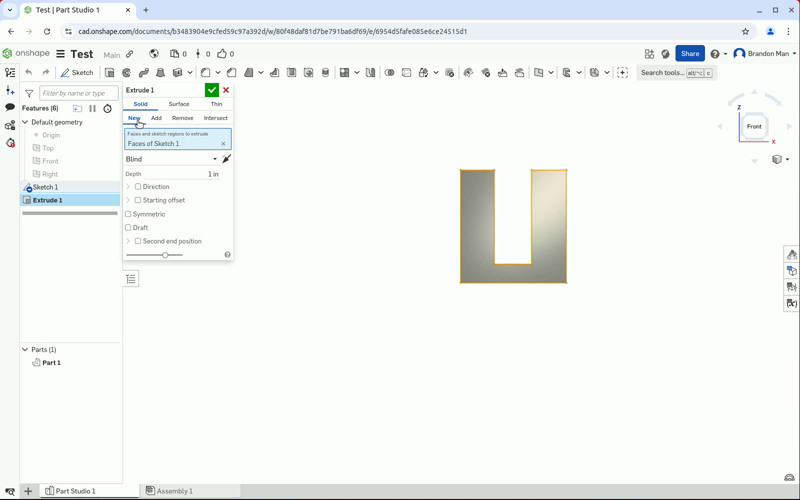
click(137, 120)
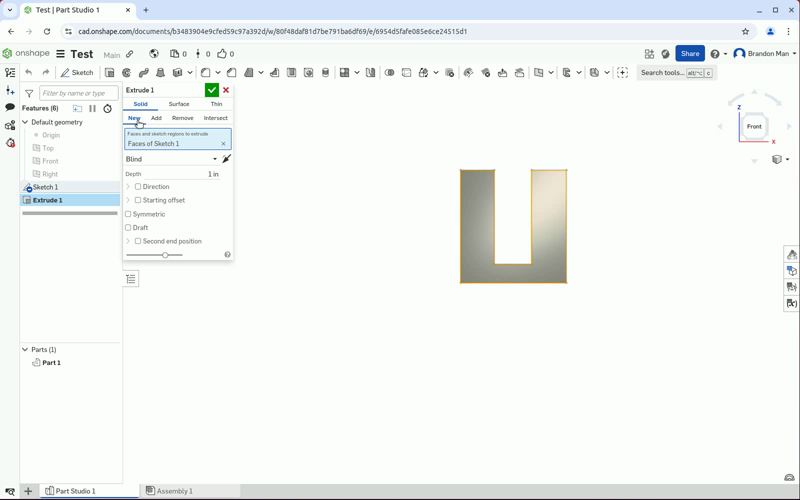
key(tab, 4)
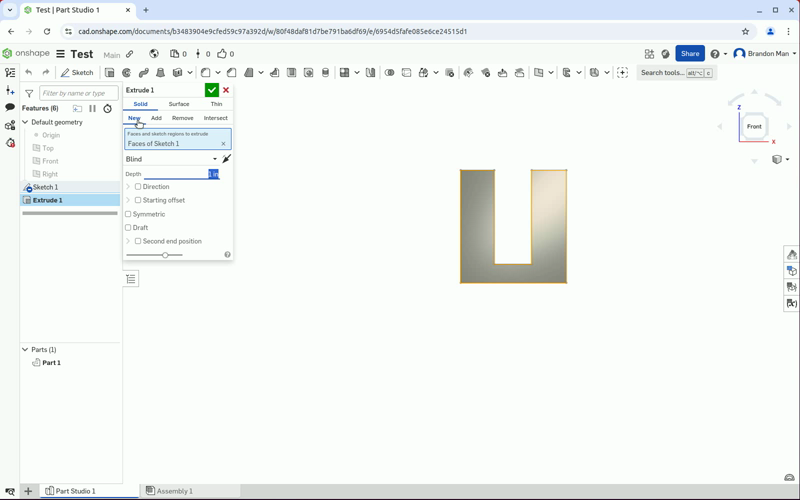
text(11.554)
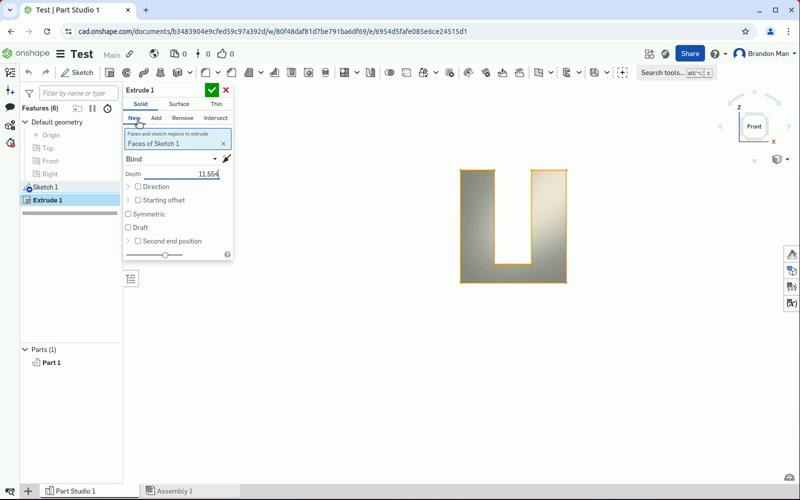
key(enter)
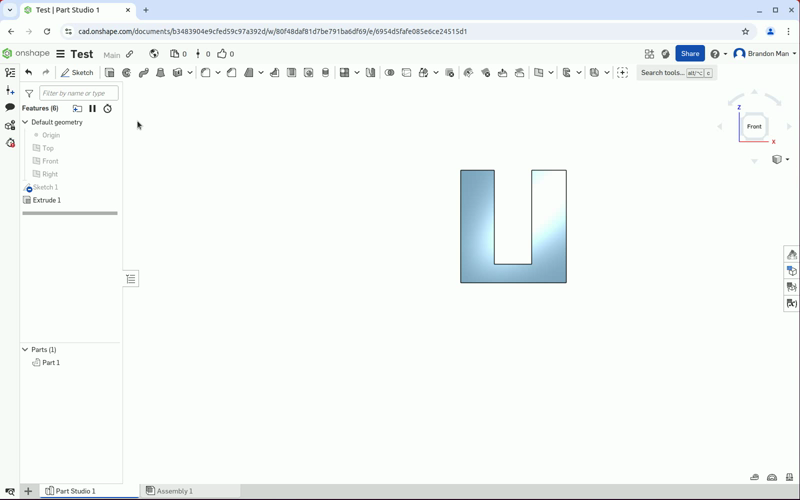
key(shift+h)
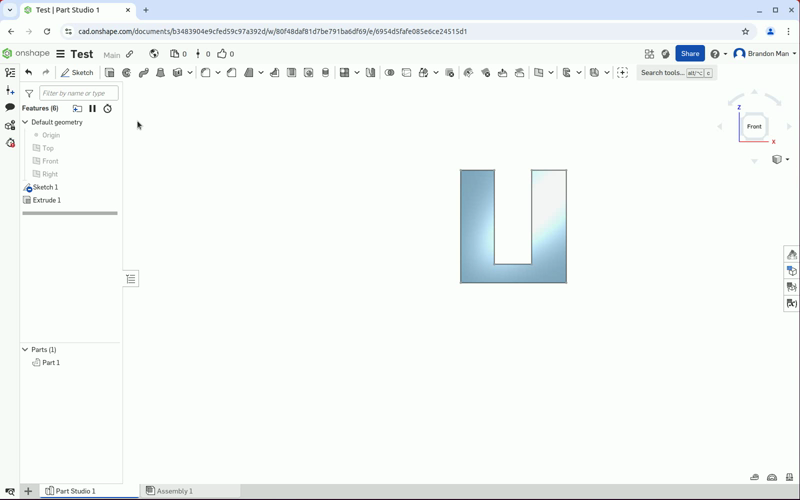
key(shift+h)
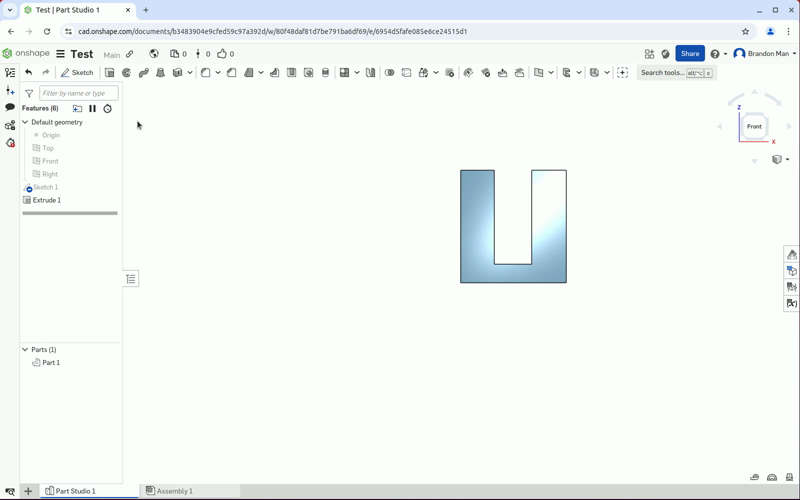
mouse_move(73, 189)
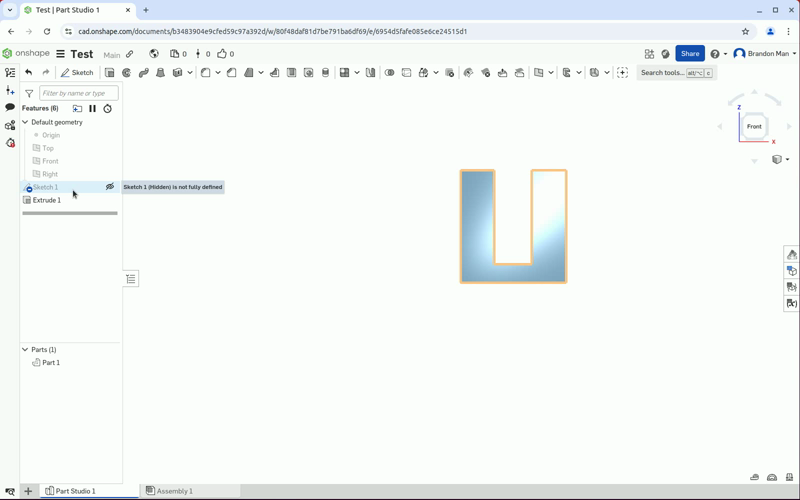
click(73, 189)
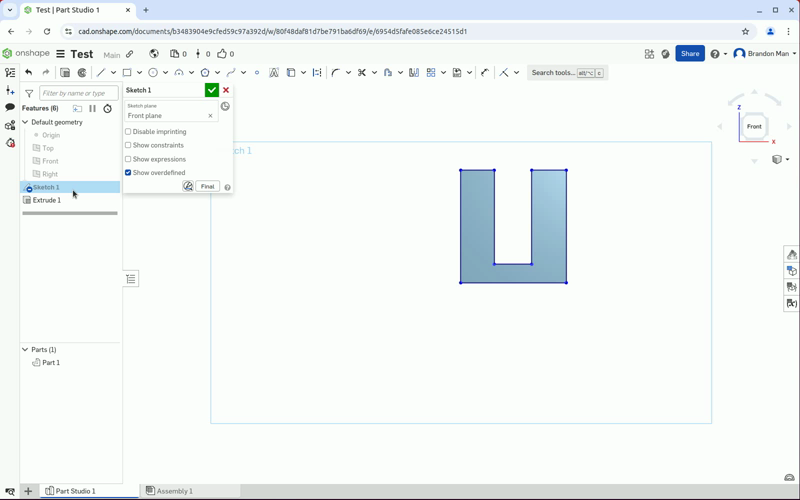
mouse_move(229, 92)
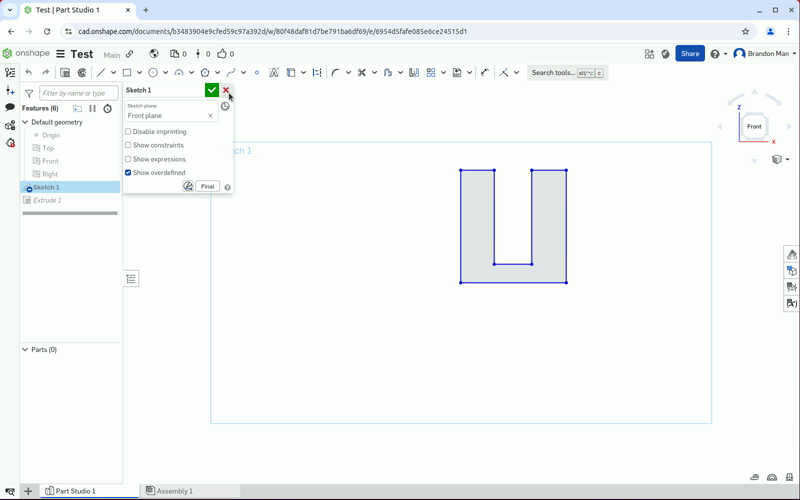
click(229, 92)
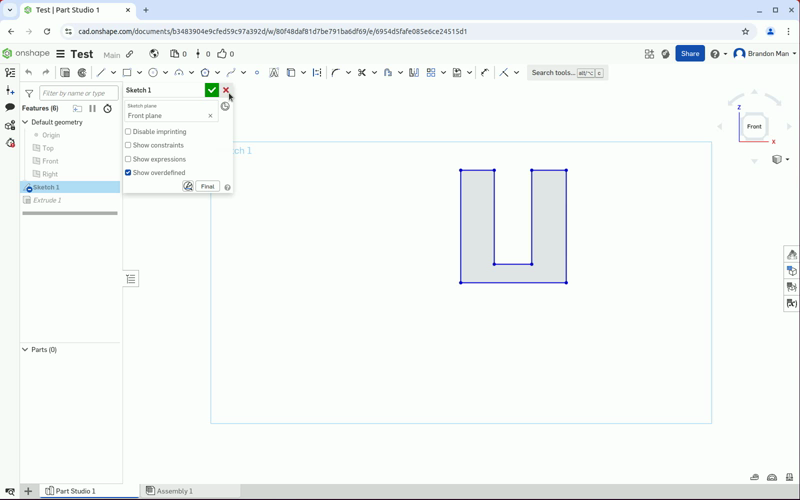
key(shift+s)
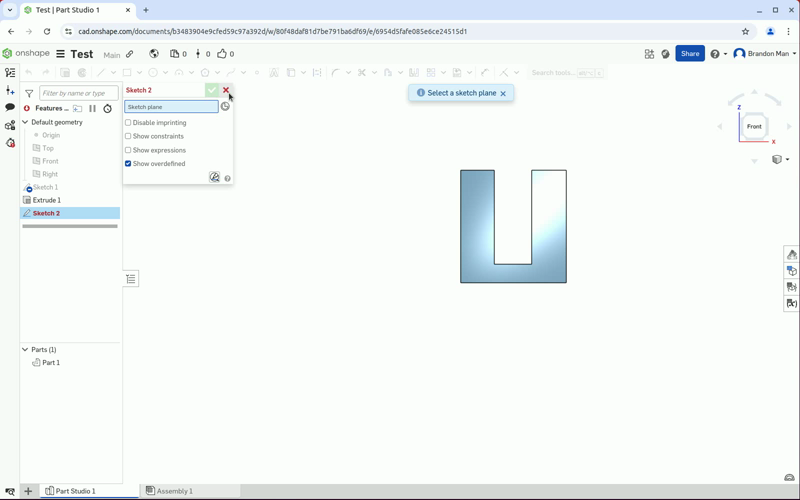
mouse_move(73, 163)
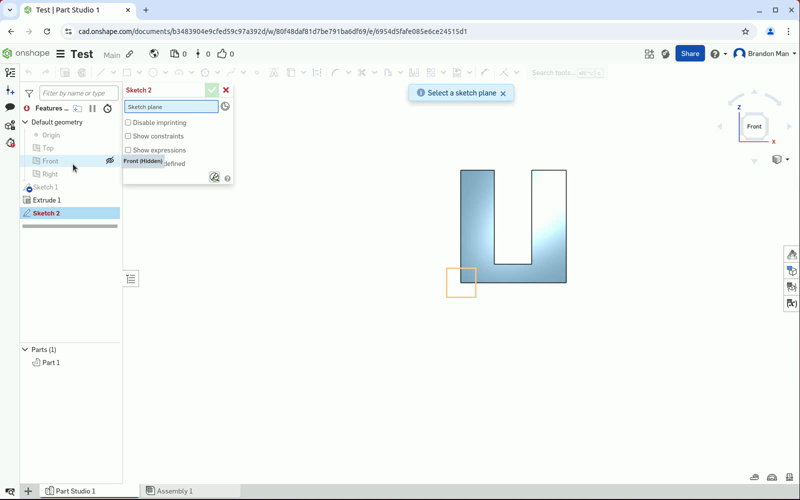
click(73, 163)
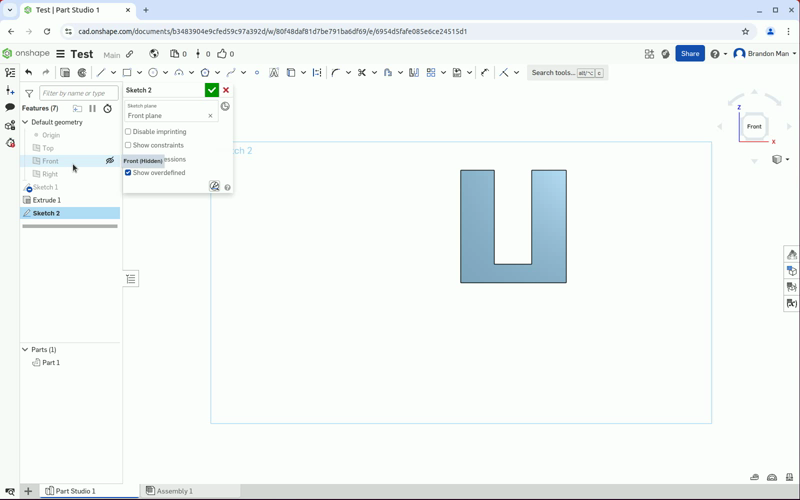
mouse_move(73, 352)
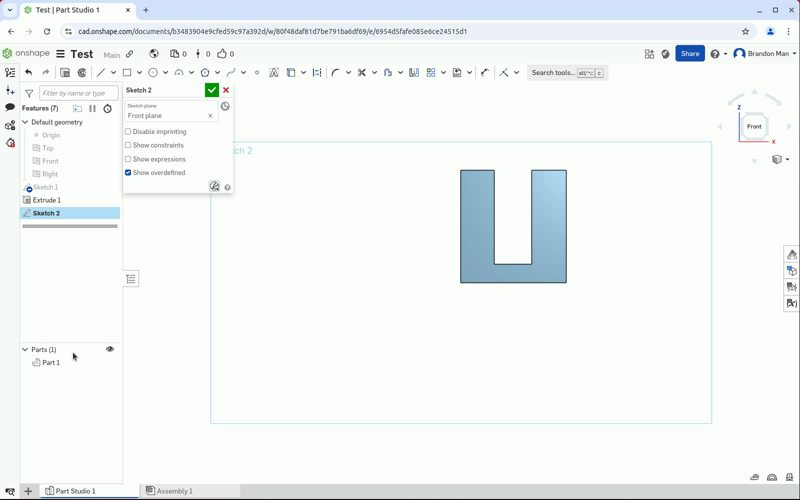
key(y)
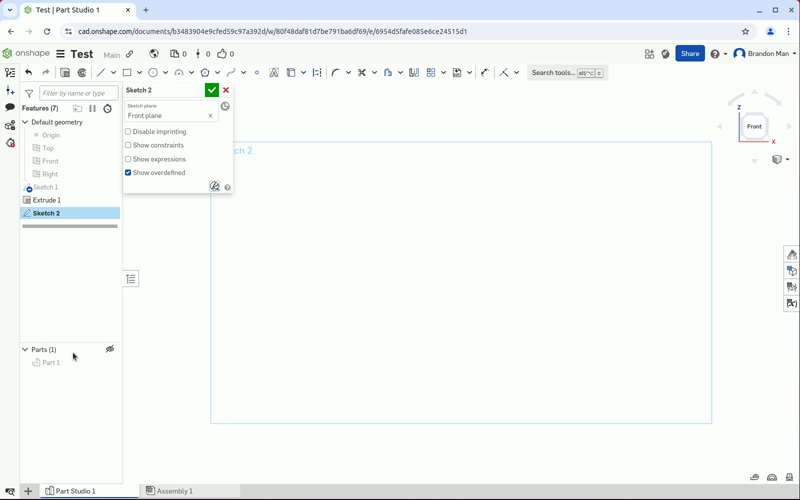
key(l)
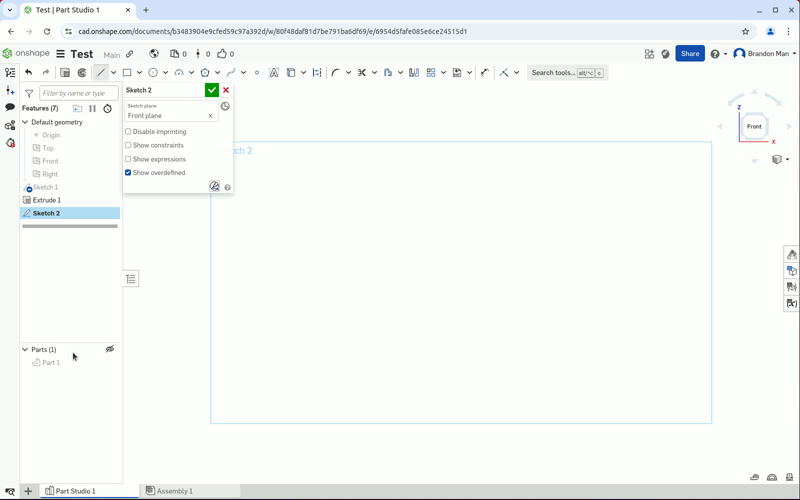
key_down(shift)
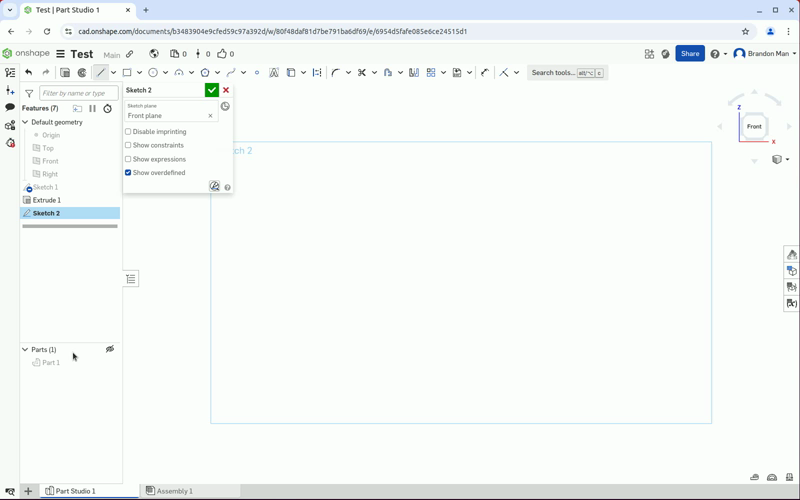
mouse_move(460, 282)
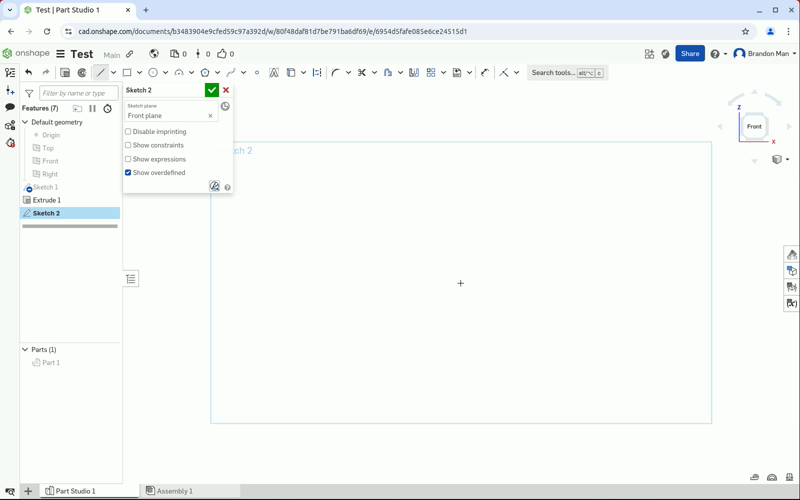
click(460, 282)
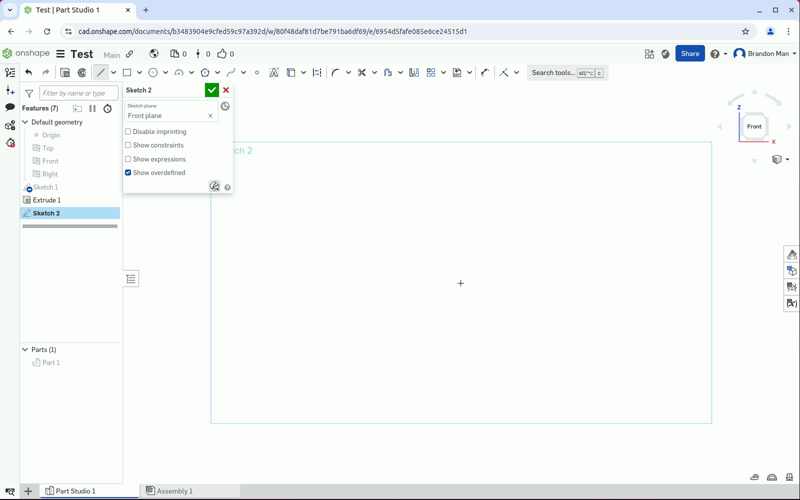
key_up(shift)
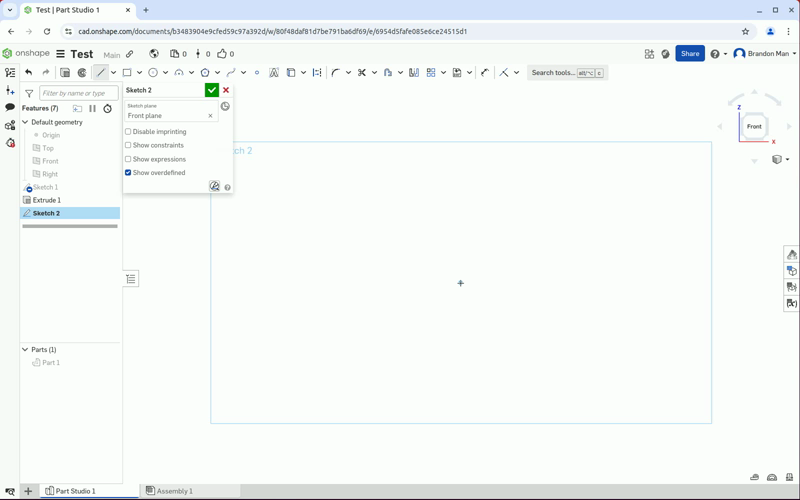
key_down(shift)
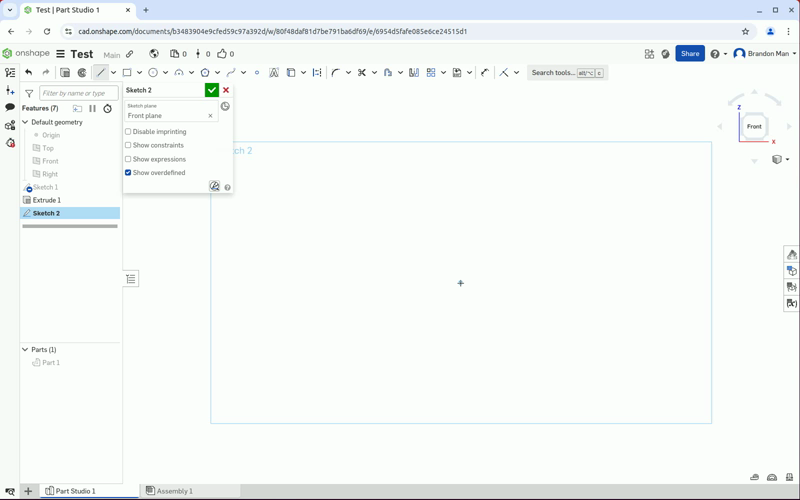
mouse_move(566, 282)
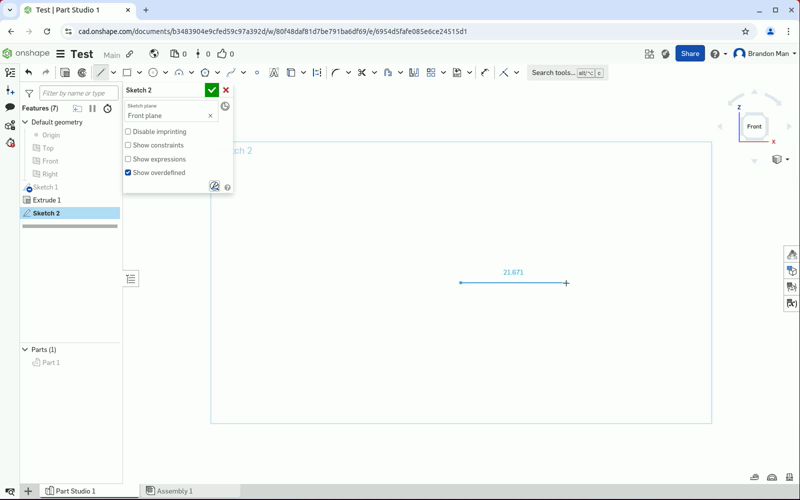
click(566, 282)
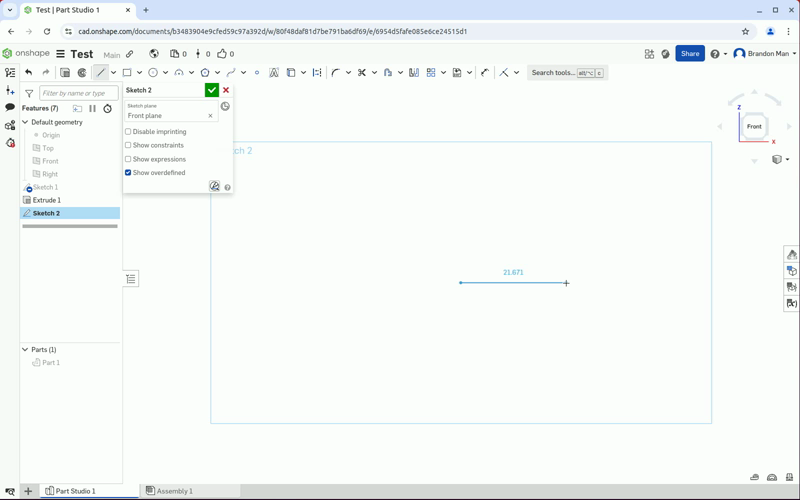
key_up(shift)
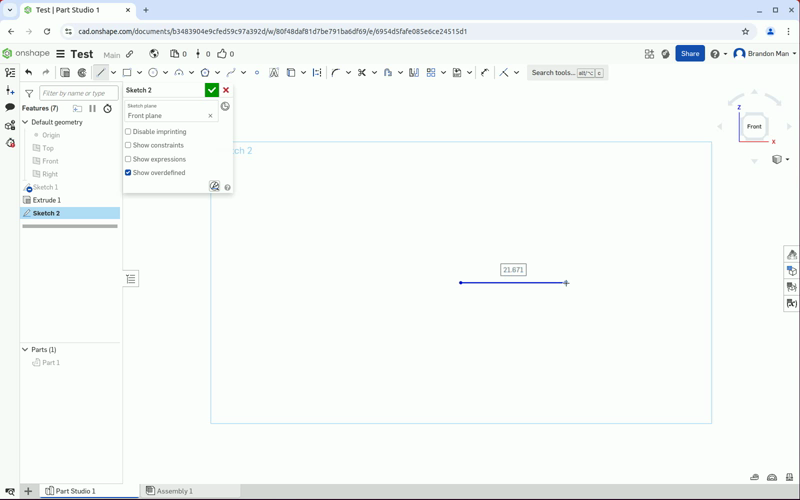
key_down(shift)
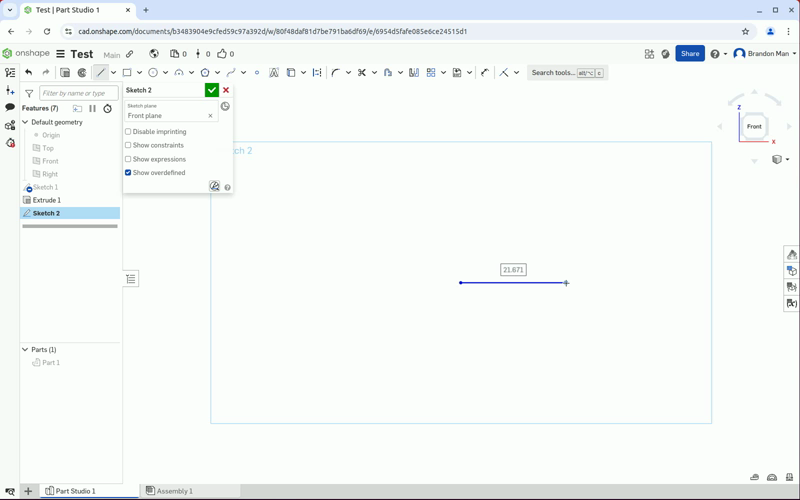
mouse_move(566, 170)
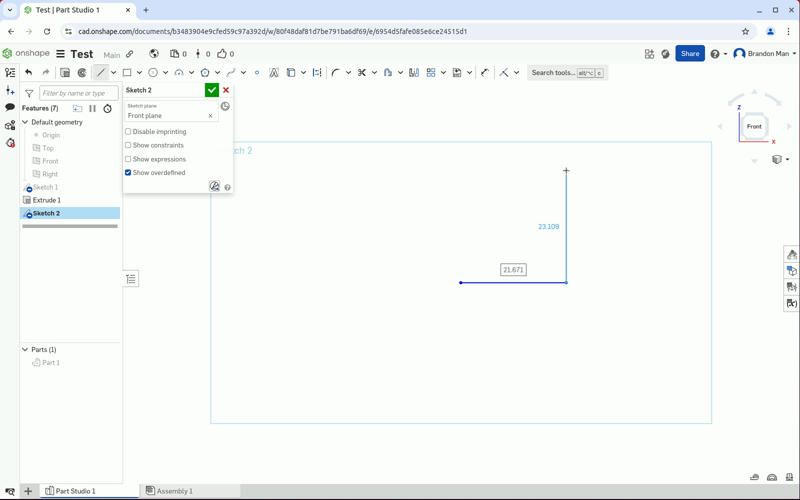
click(566, 170)
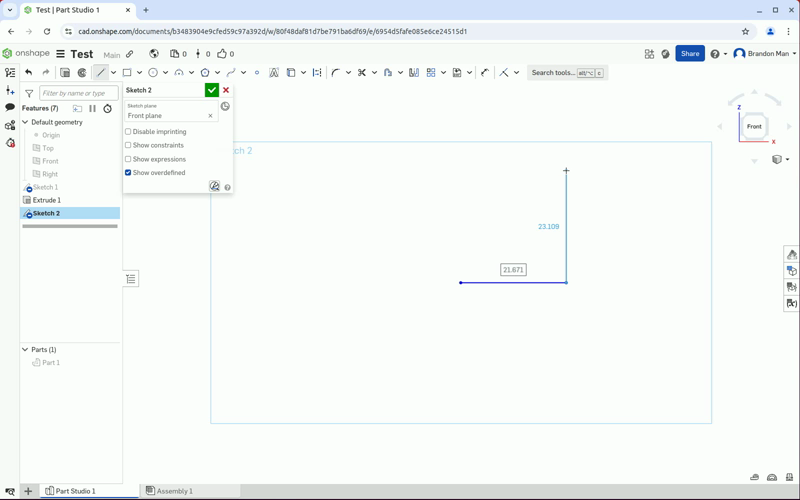
key_up(shift)
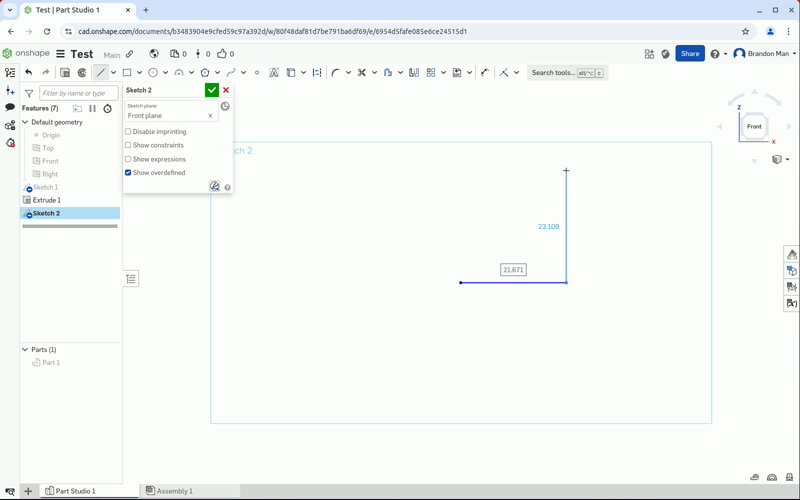
key_down(shift)
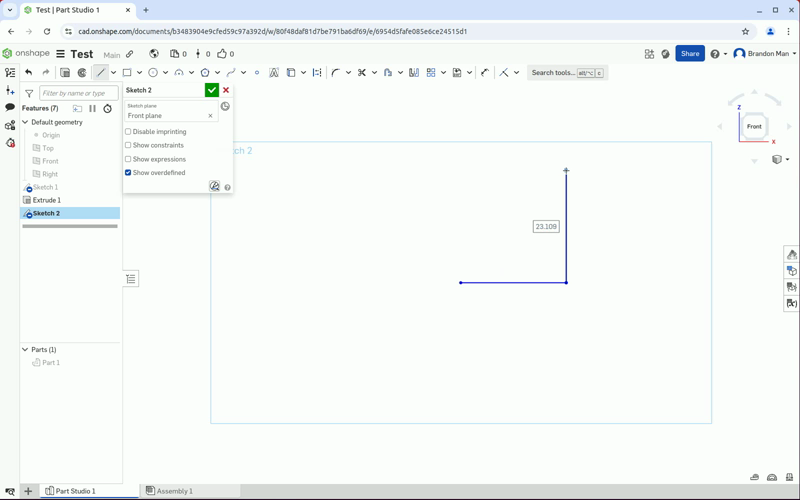
mouse_move(589, 170)
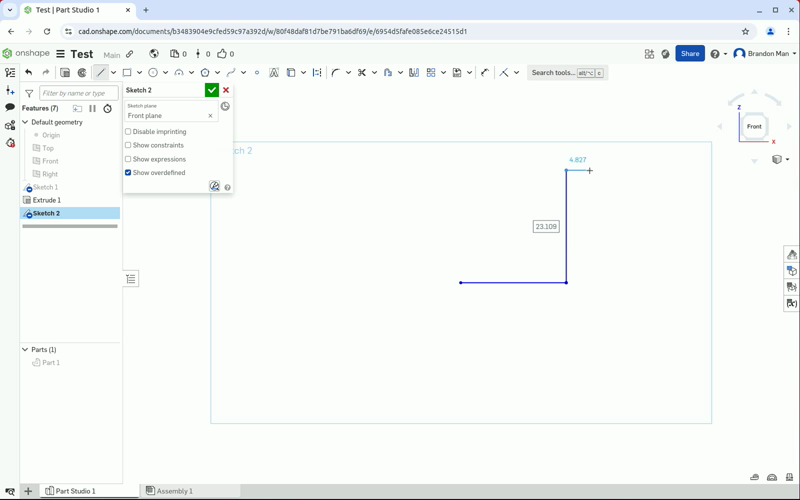
mouse_move(531, 170)
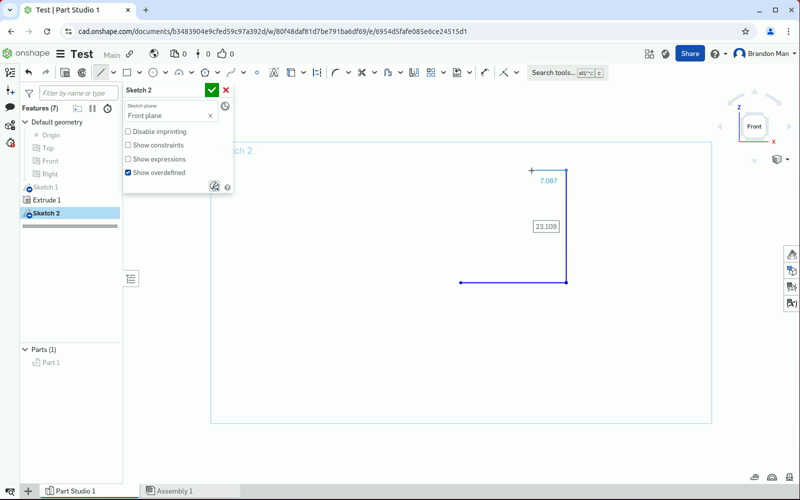
click(531, 170)
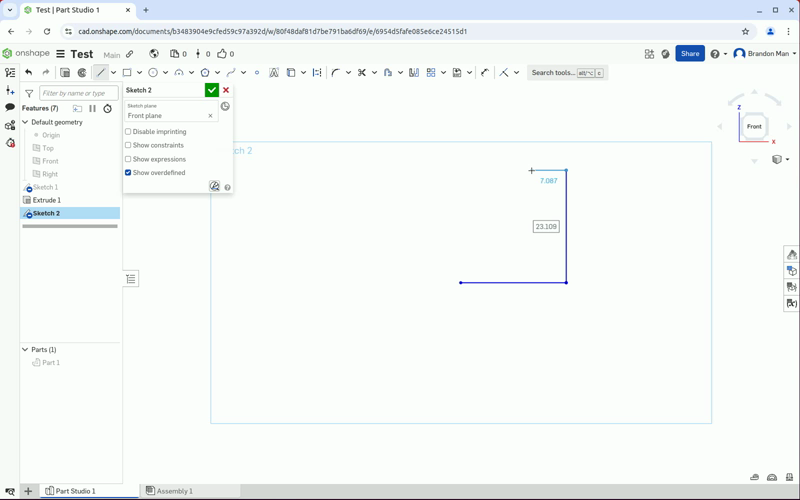
key_up(shift)
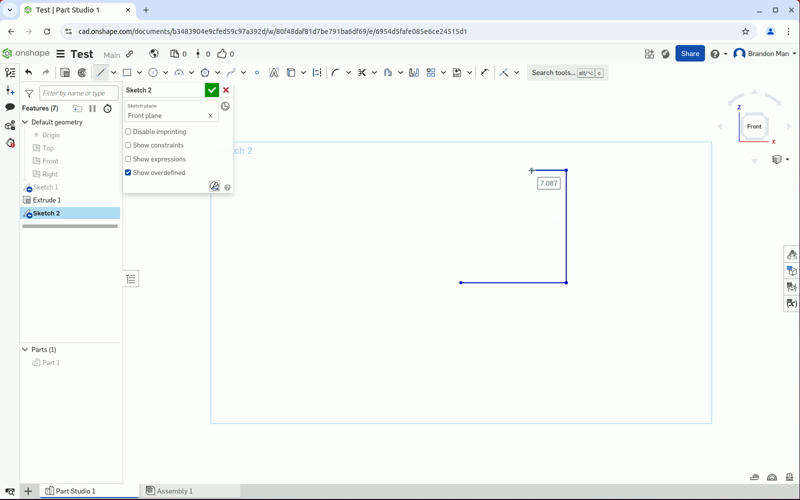
key_down(shift)
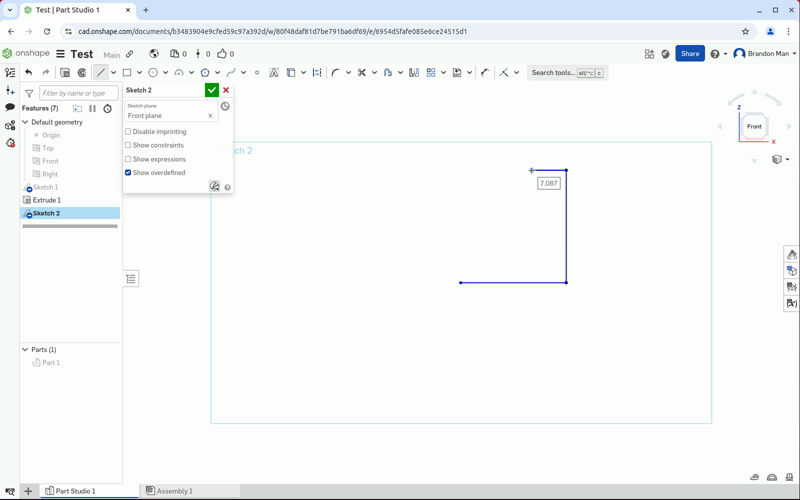
mouse_move(531, 264)
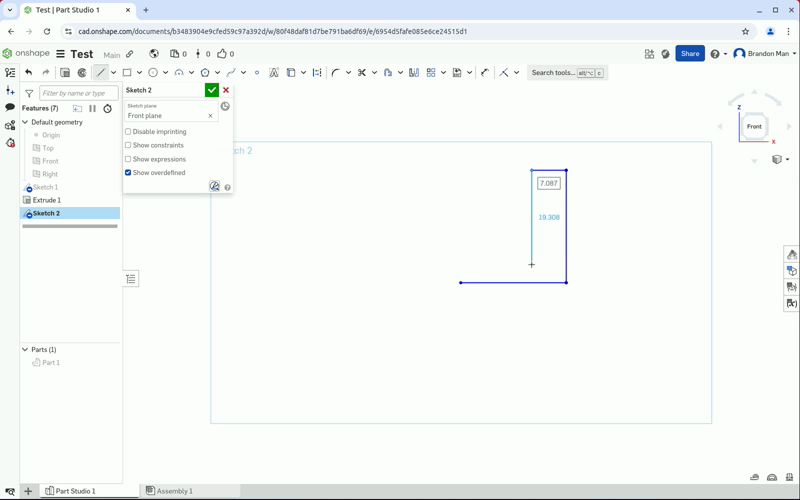
click(531, 264)
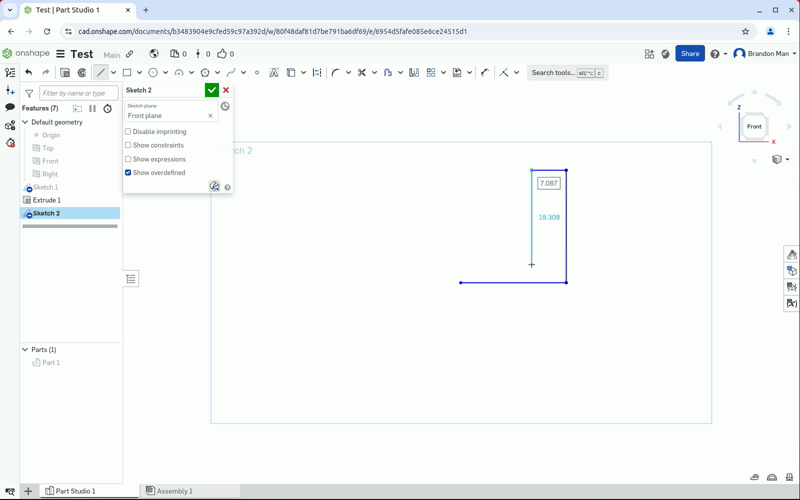
key_up(shift)
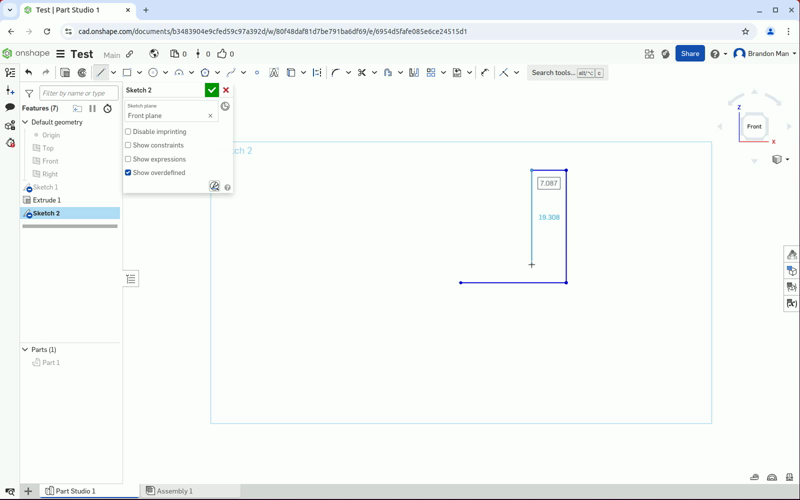
key_down(shift)
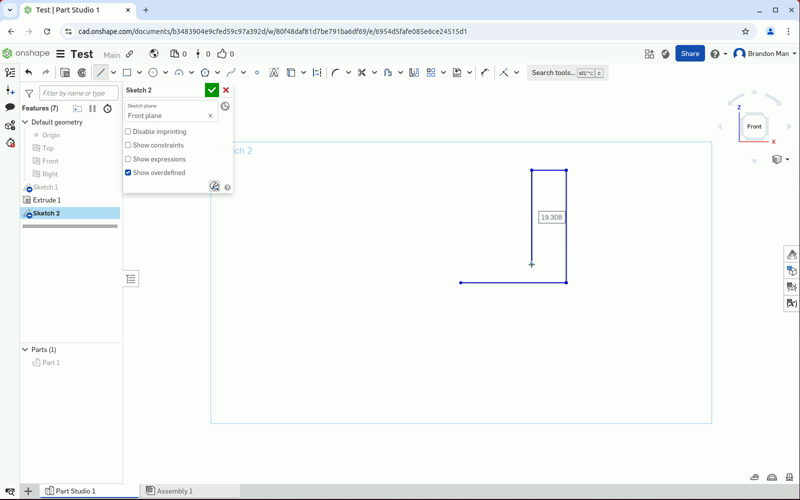
mouse_move(561, 264)
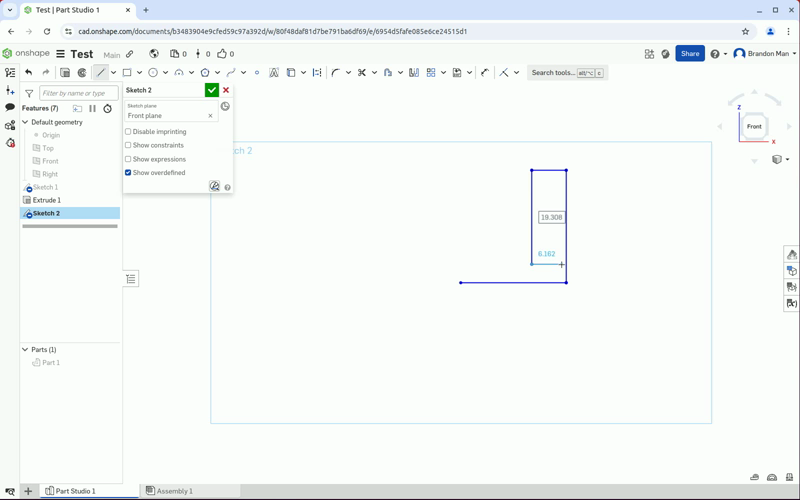
mouse_move(494, 264)
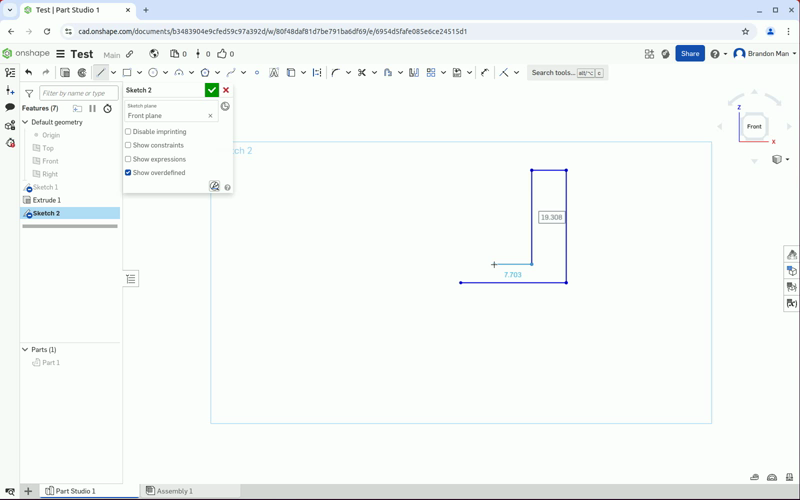
click(494, 264)
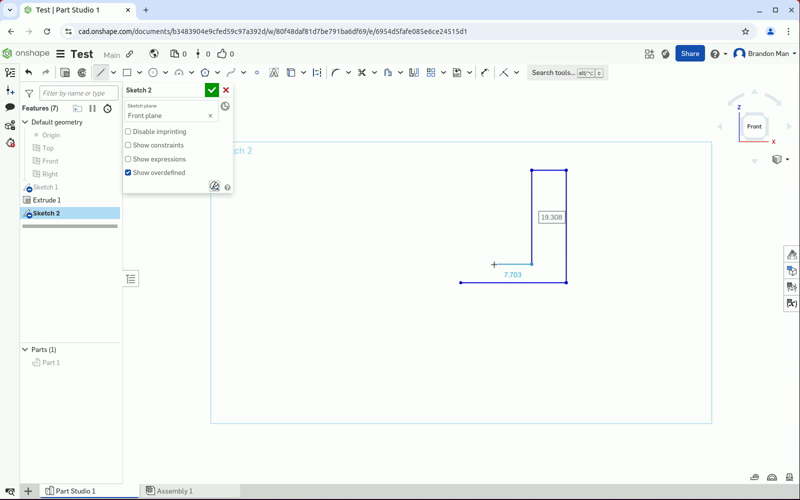
key_up(shift)
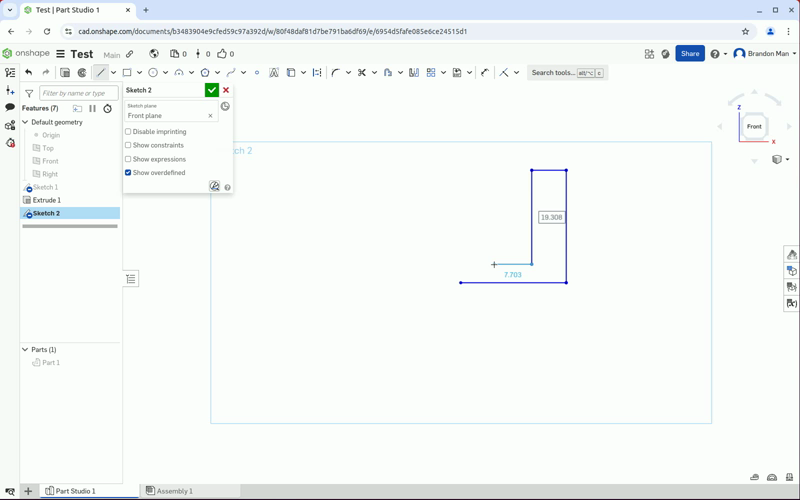
key_down(shift)
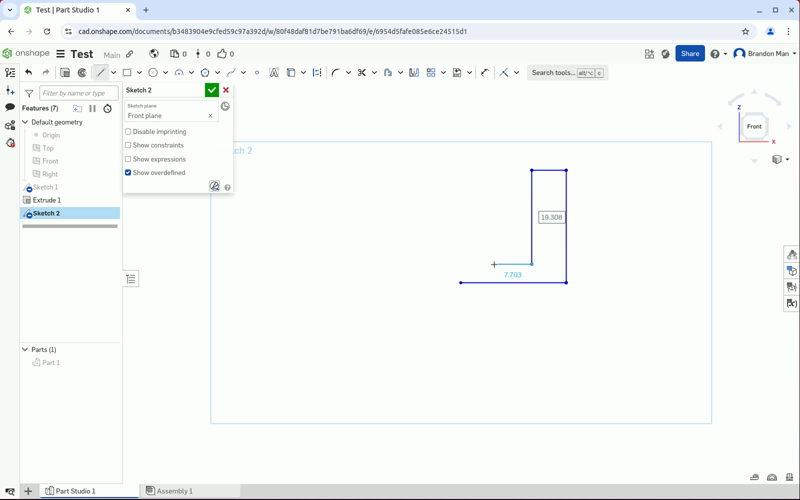
mouse_move(494, 170)
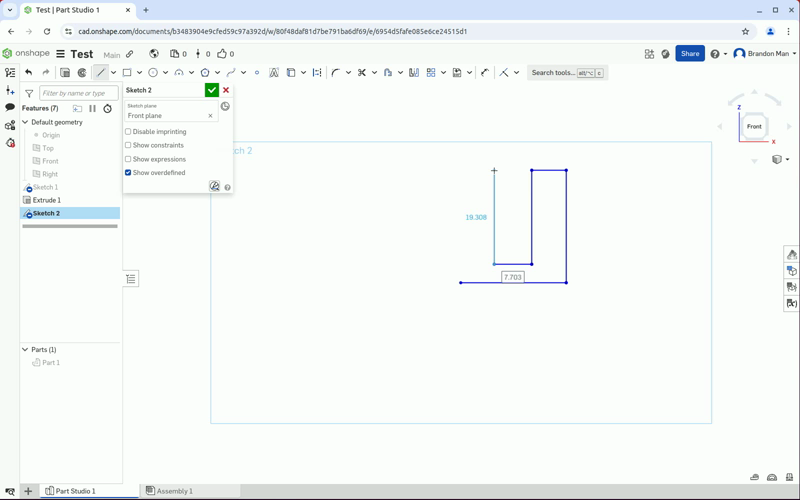
click(494, 170)
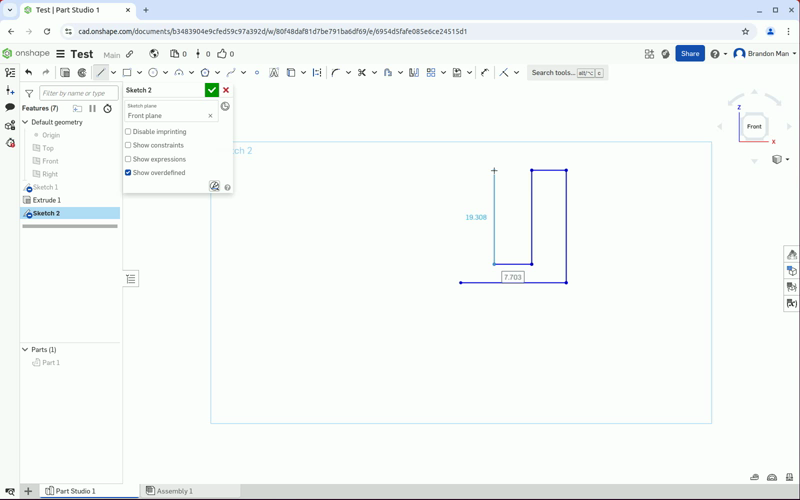
key_up(shift)
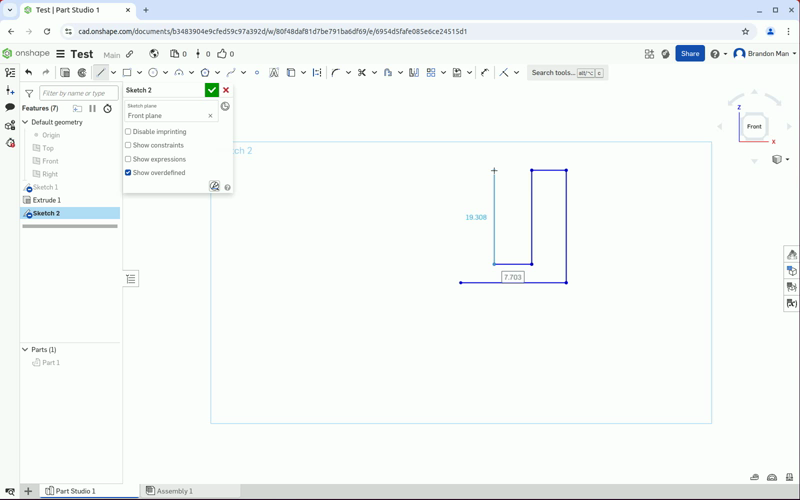
key_down(shift)
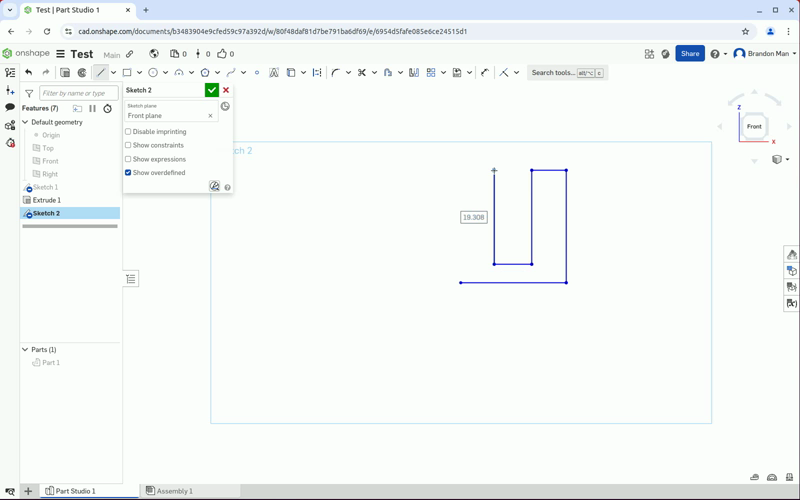
mouse_move(524, 170)
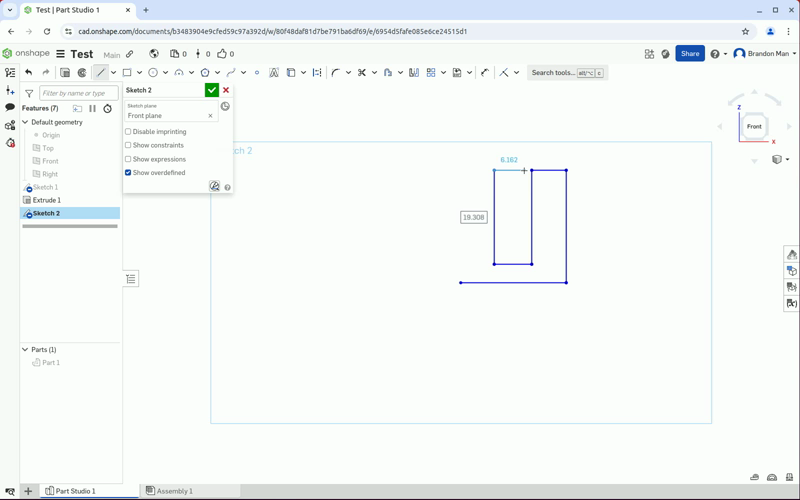
mouse_move(460, 170)
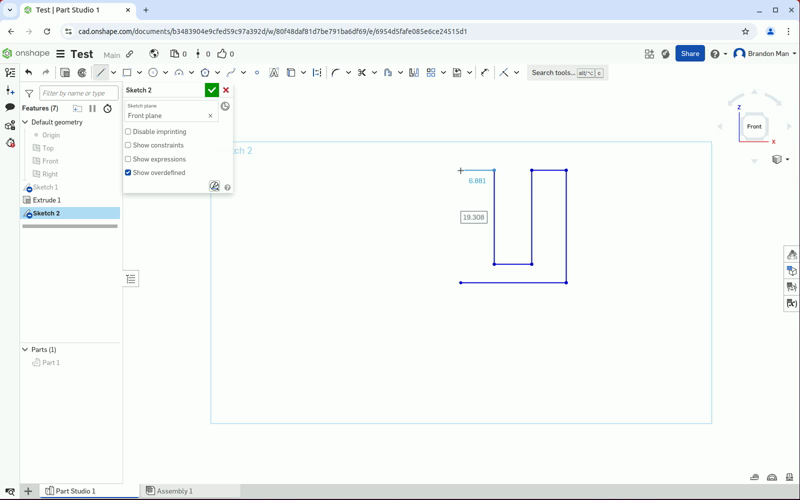
click(460, 170)
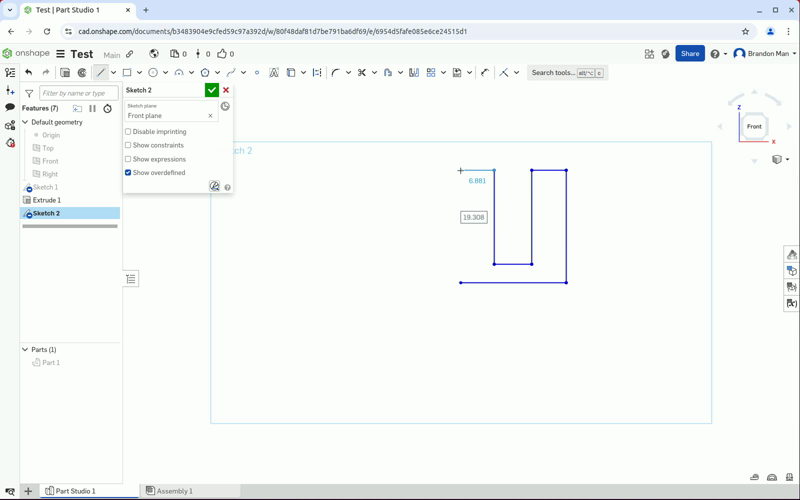
key_up(shift)
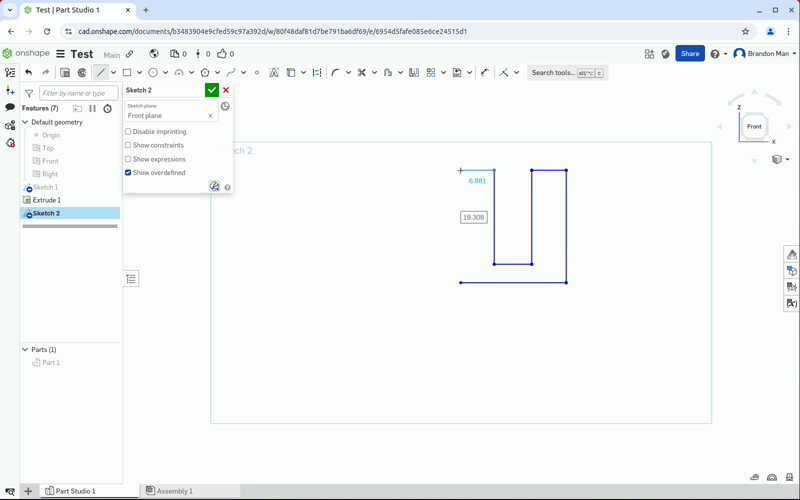
key_down(shift)
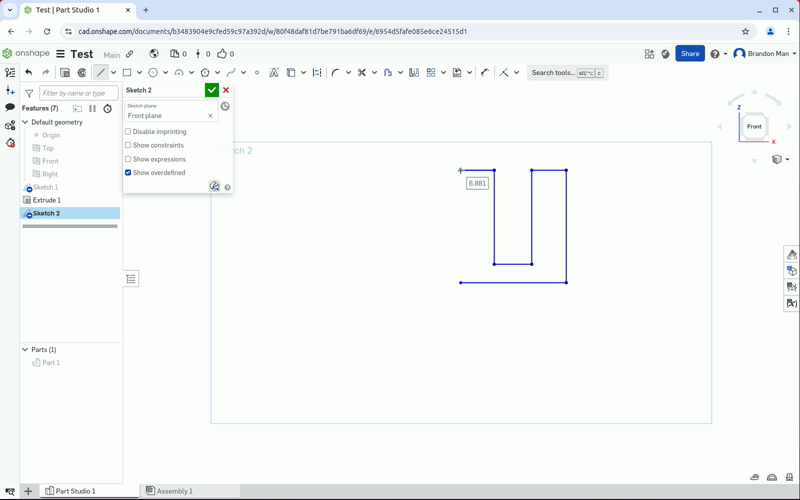
mouse_move(460, 282)
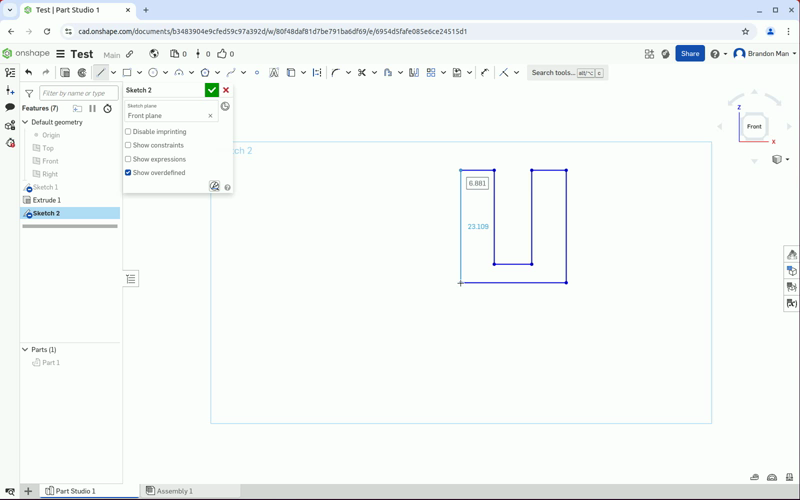
key_up(shift)
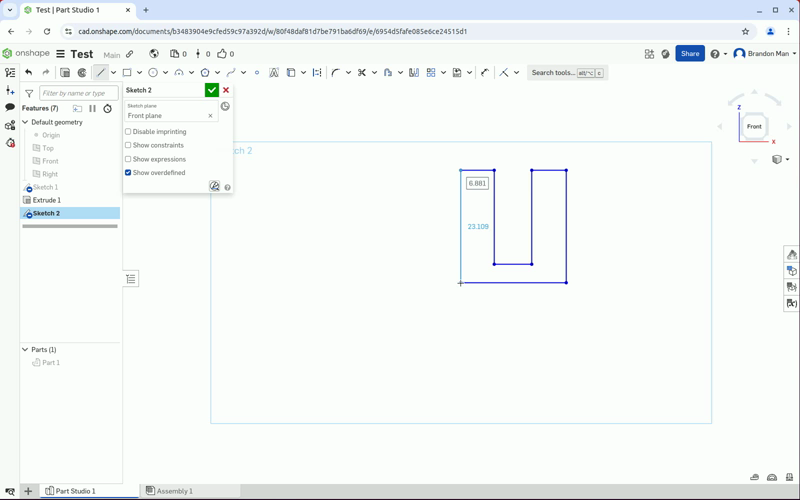
click(460, 282)
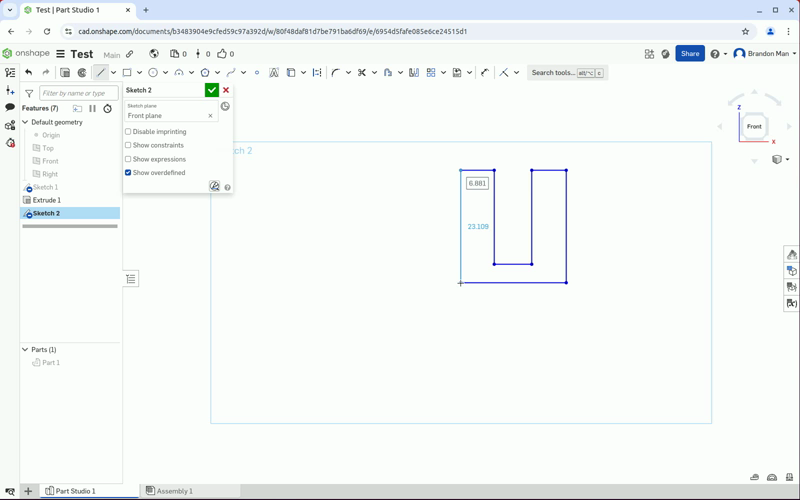
key(esc)
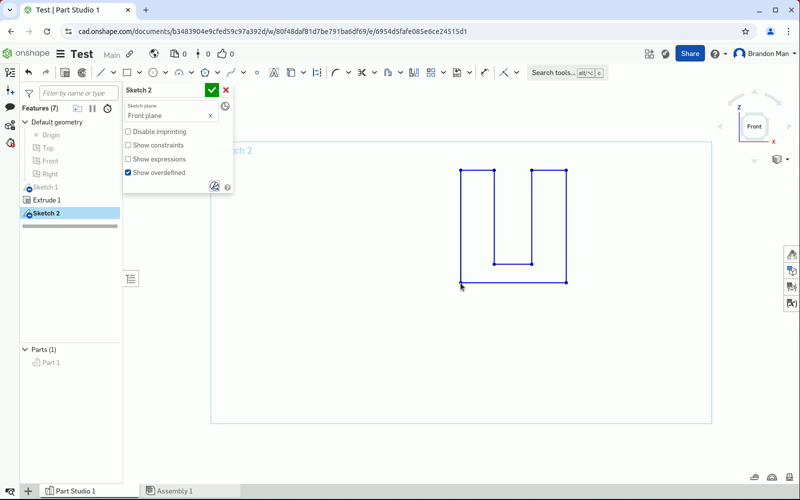
mouse_move(554, 219)
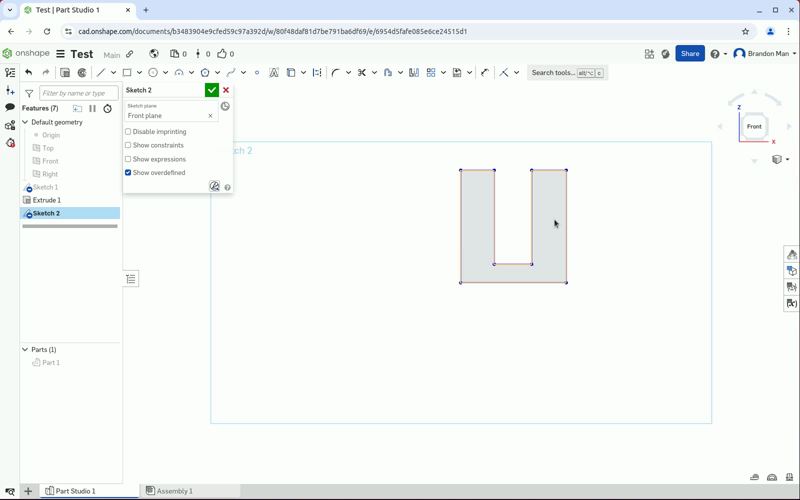
click(554, 219)
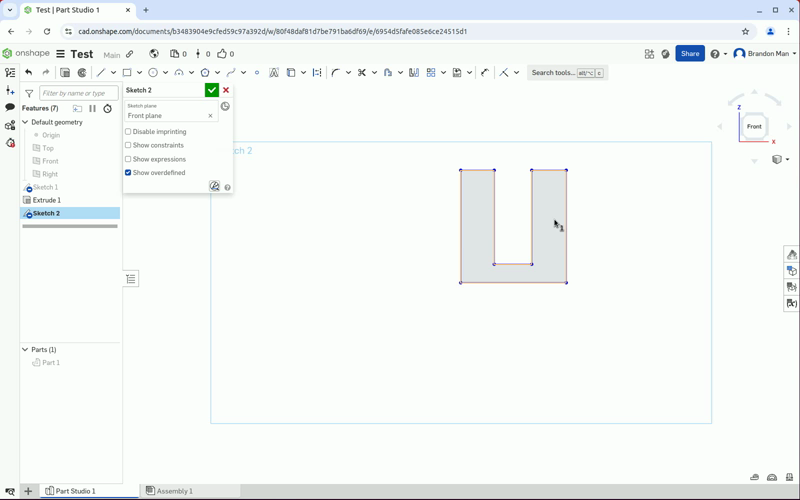
mouse_move(73, 352)
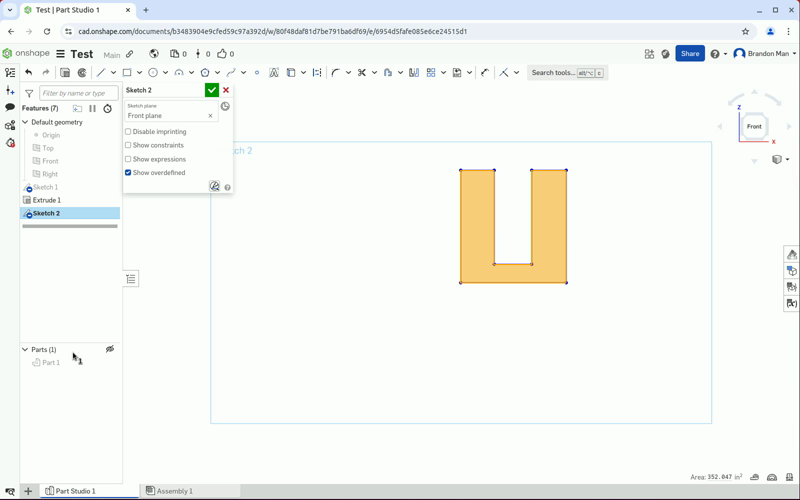
key(shift+y)
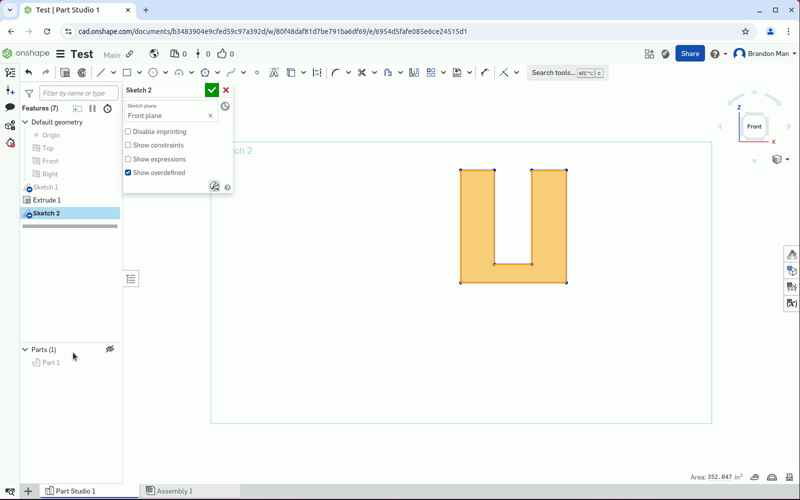
key(shift+e)
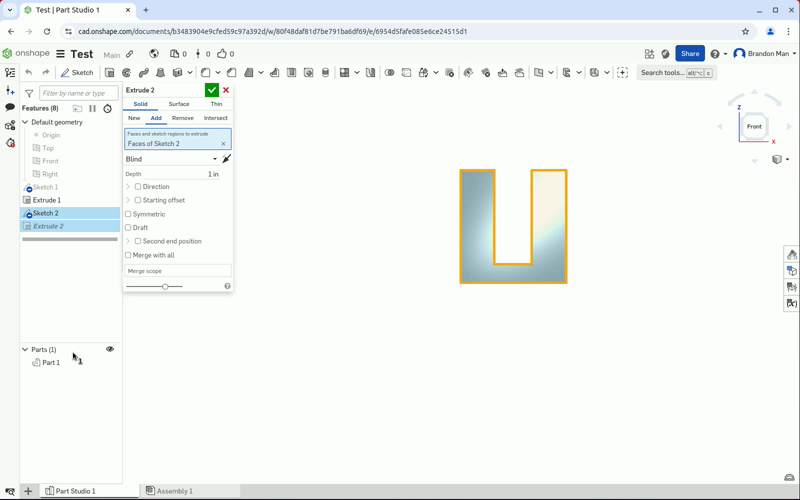
mouse_move(143, 106)
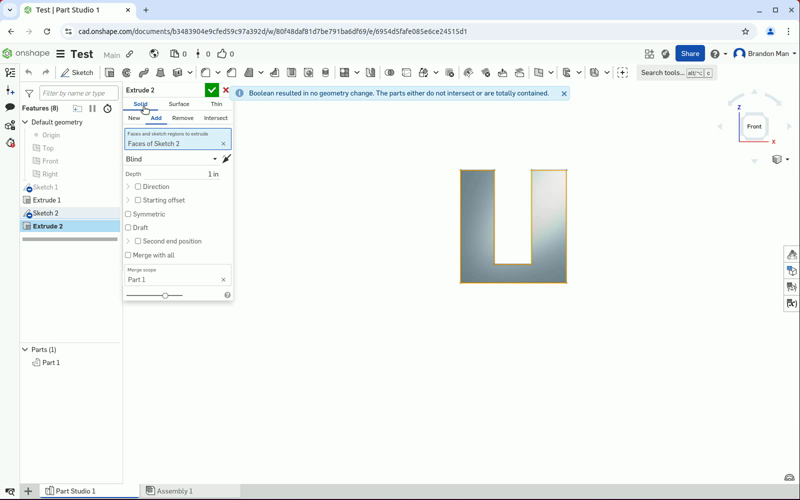
click(143, 106)
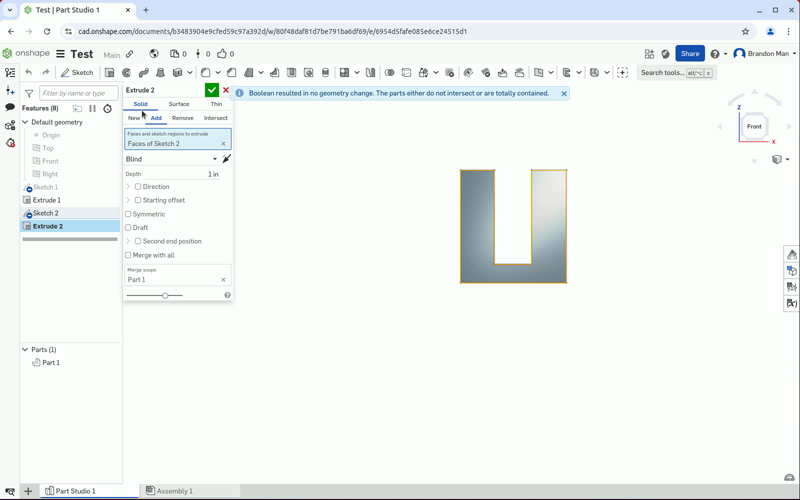
mouse_move(137, 120)
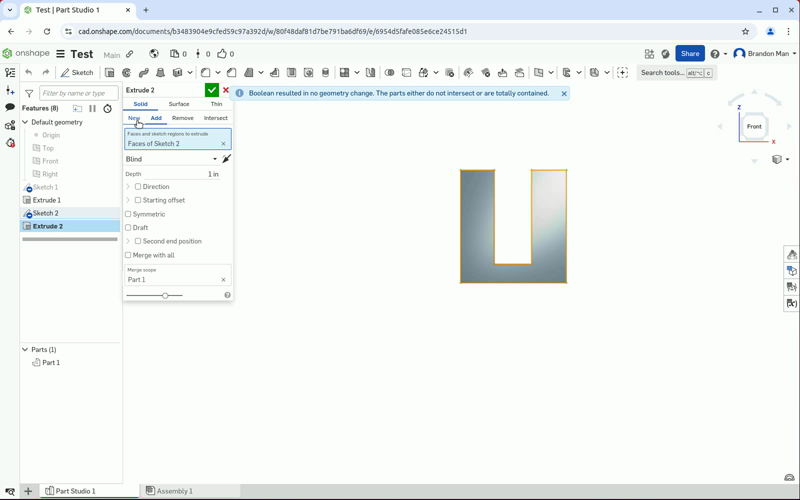
click(137, 120)
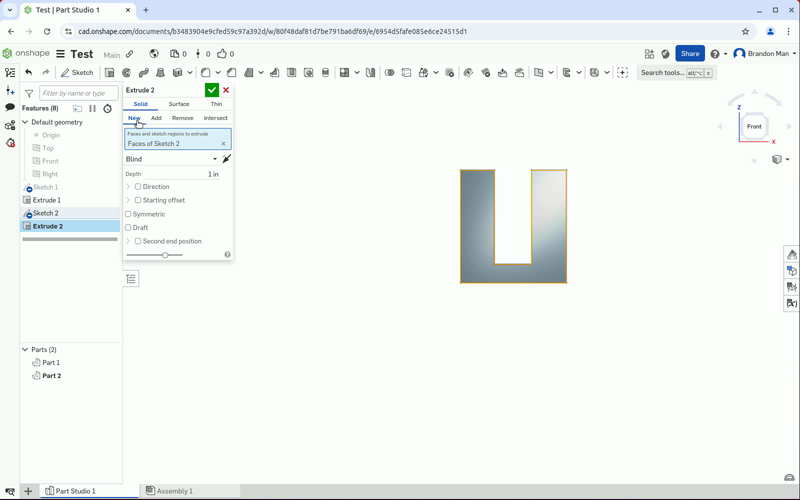
key(tab, 4)
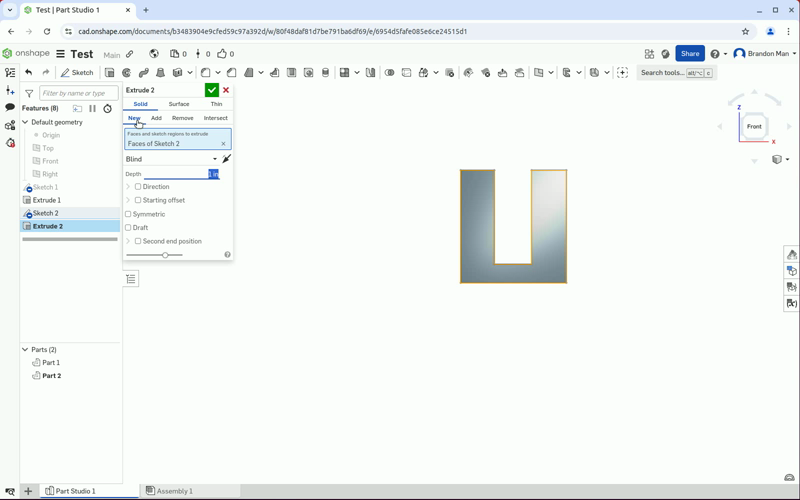
text(11.554)
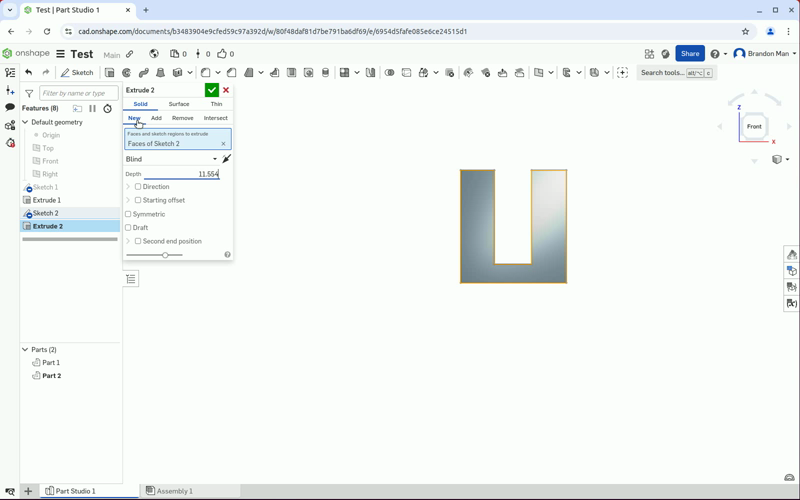
key(enter)
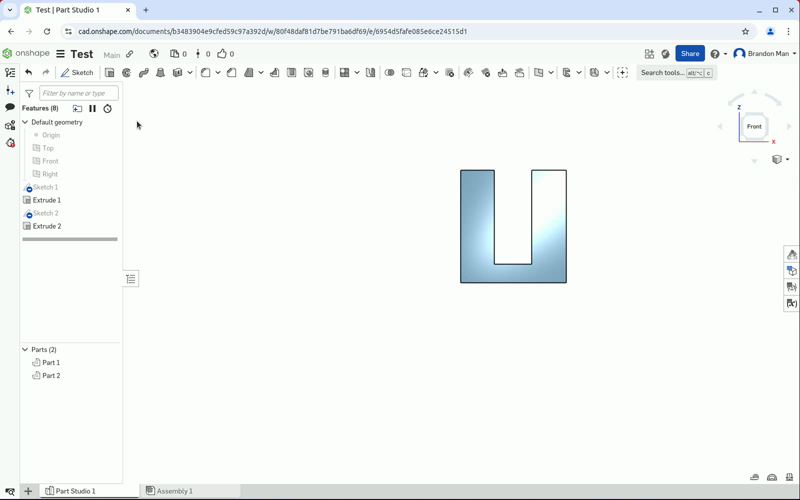
key(shift+h)
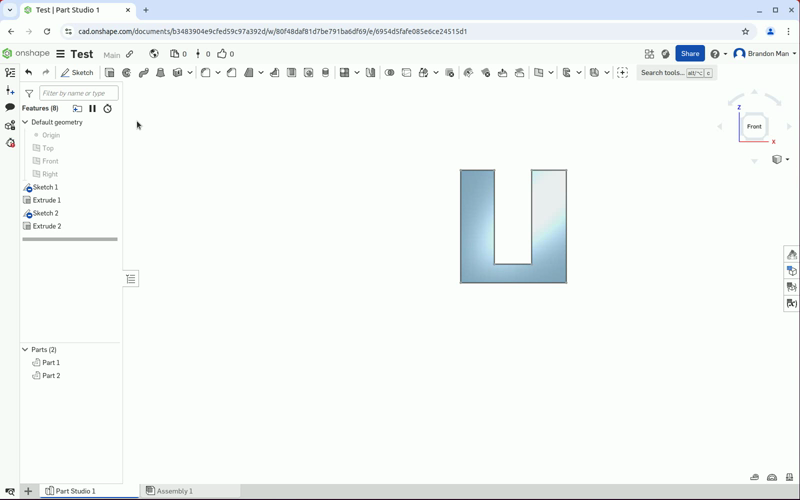
key(shift+h)
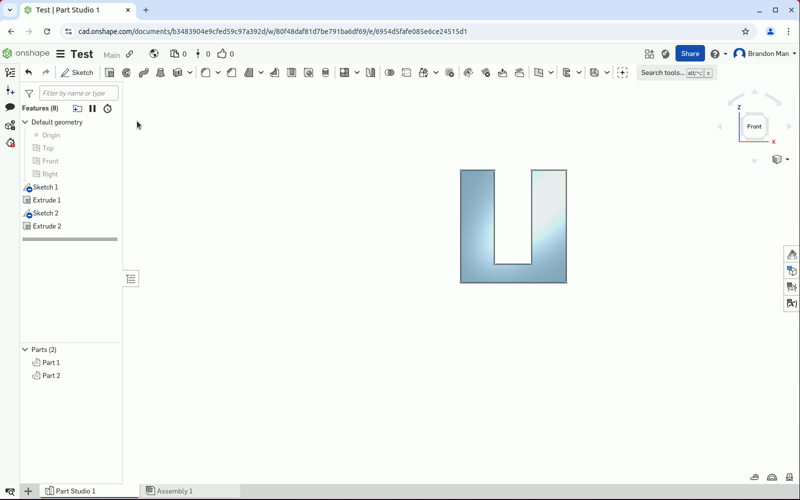
key(shift+7)
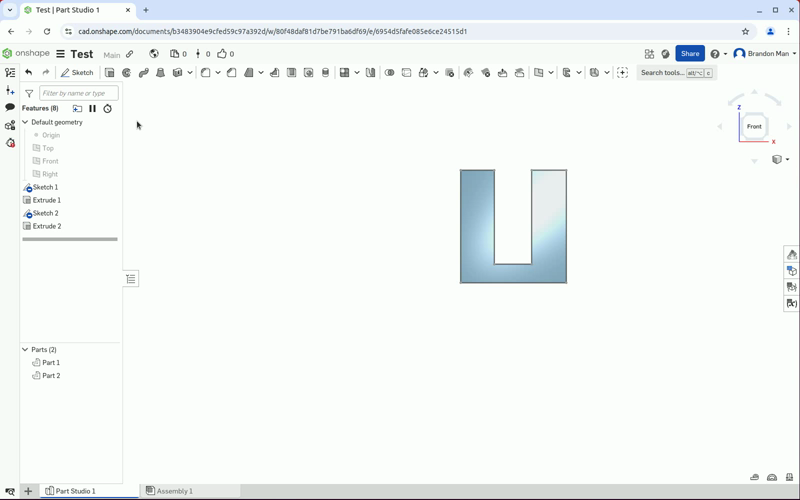
key(left, 2)
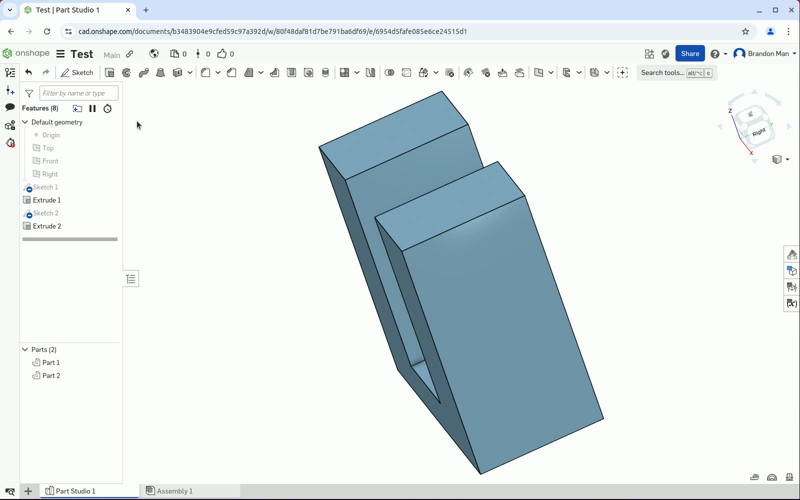
key(down, 2)
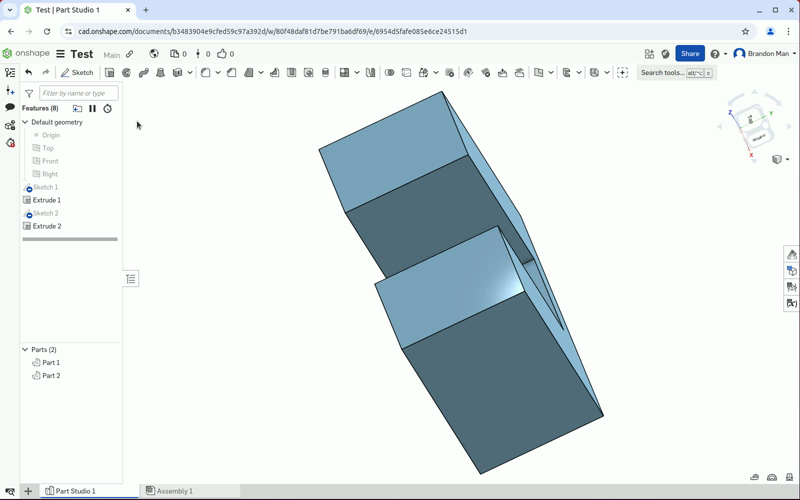
key(up, 2)
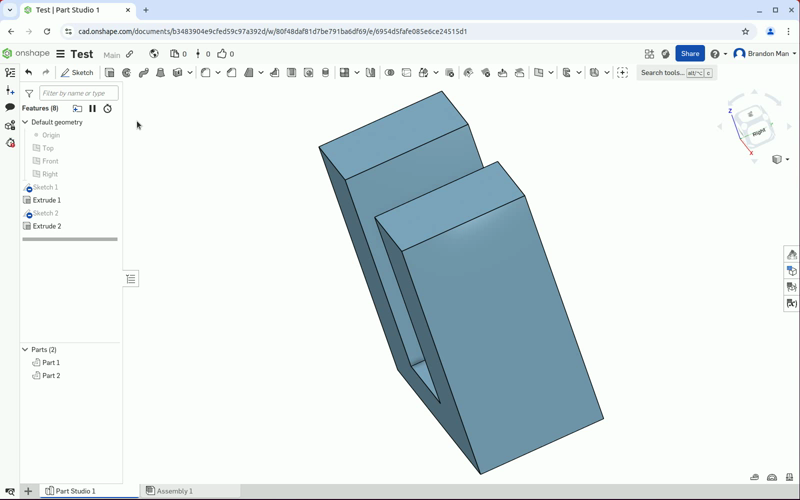
key(right, 2)
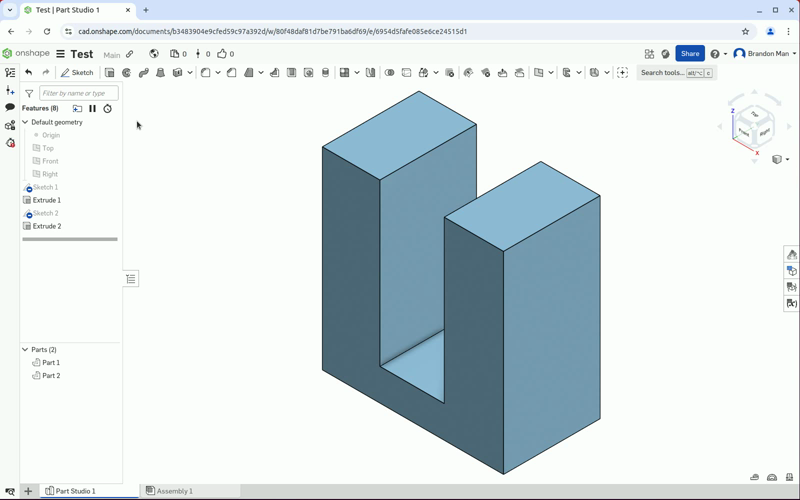
mouse_move(73, 189)
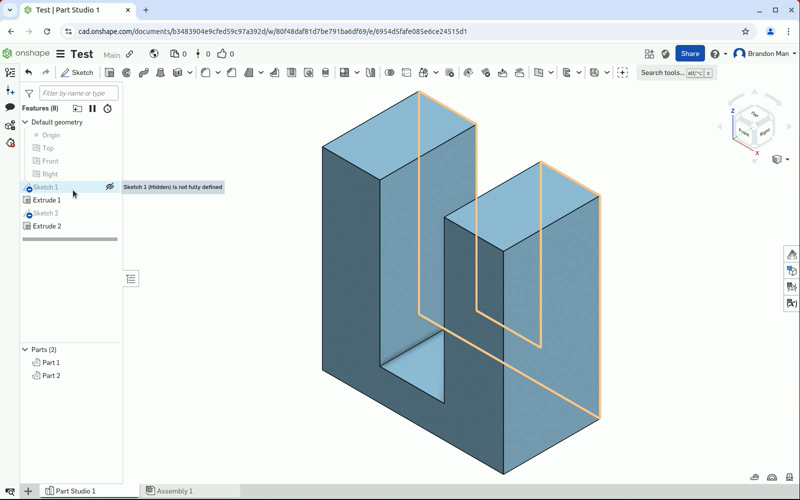
click(73, 189)